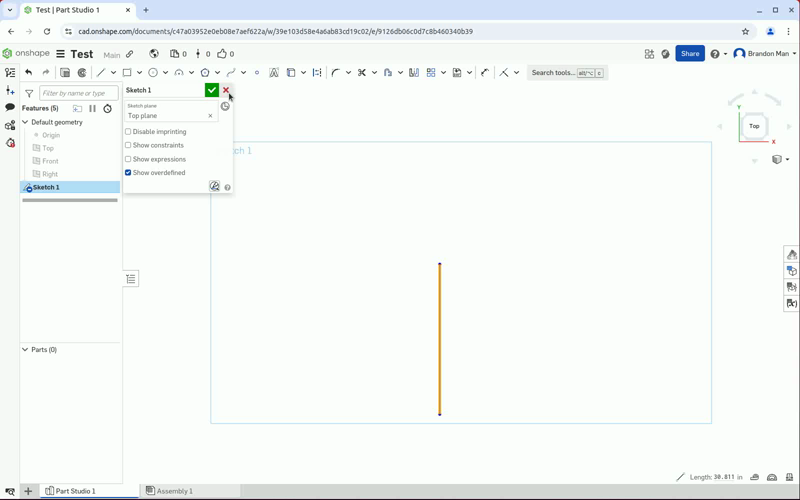
key(shift+h)
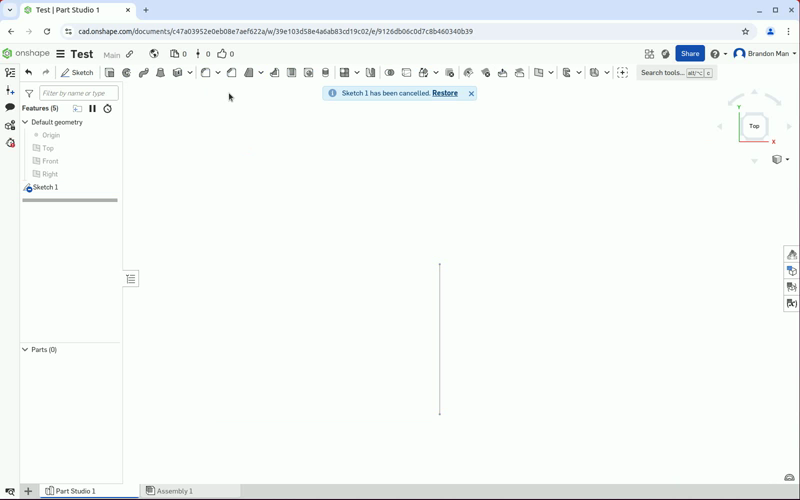
key(shift+s)
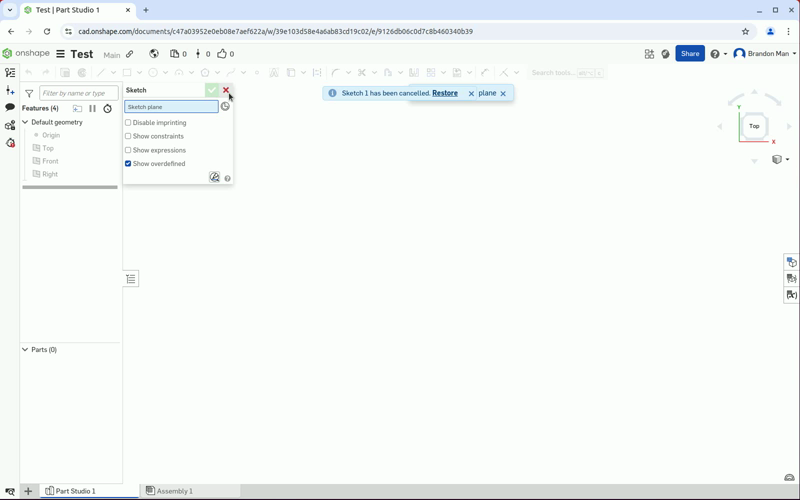
mouse_move(73, 150)
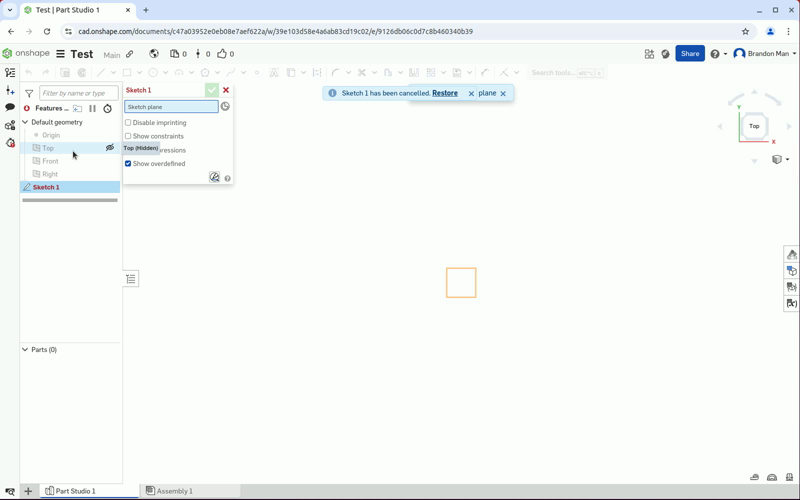
click(73, 150)
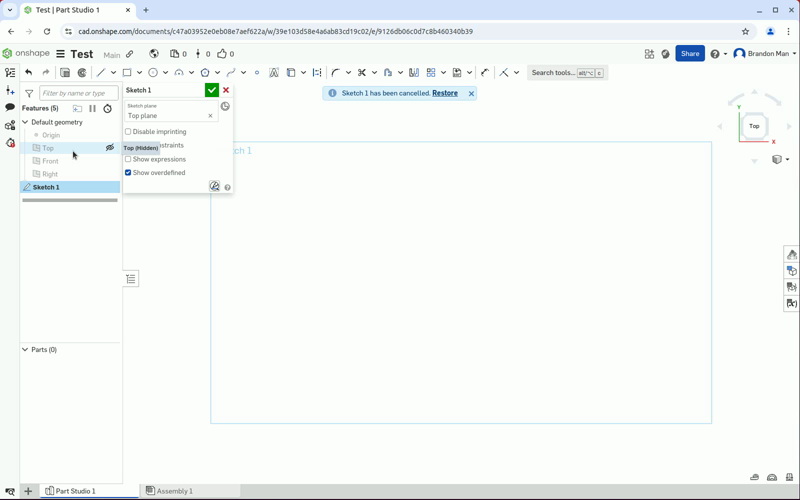
mouse_move(73, 352)
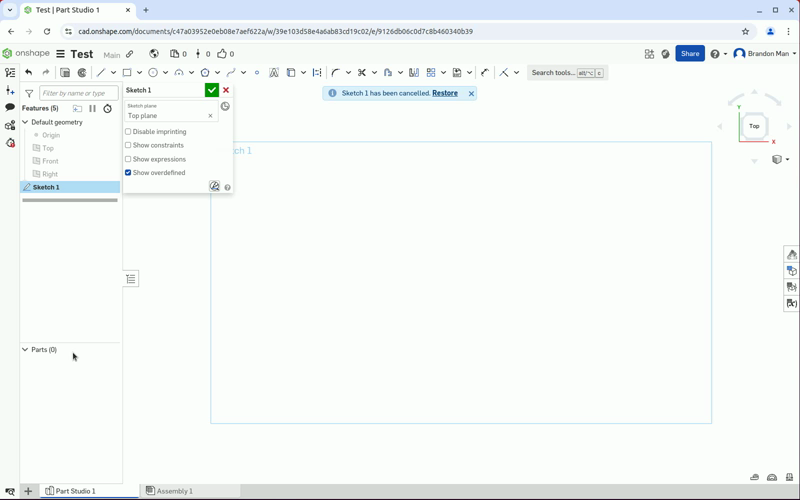
key(y)
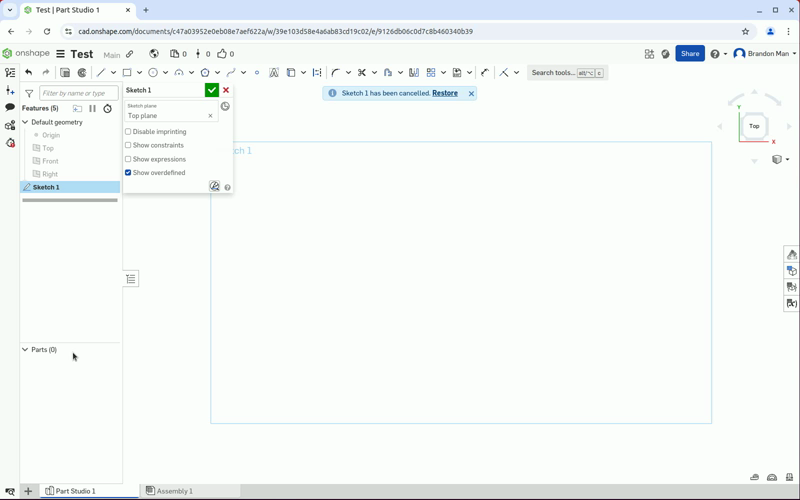
key(l)
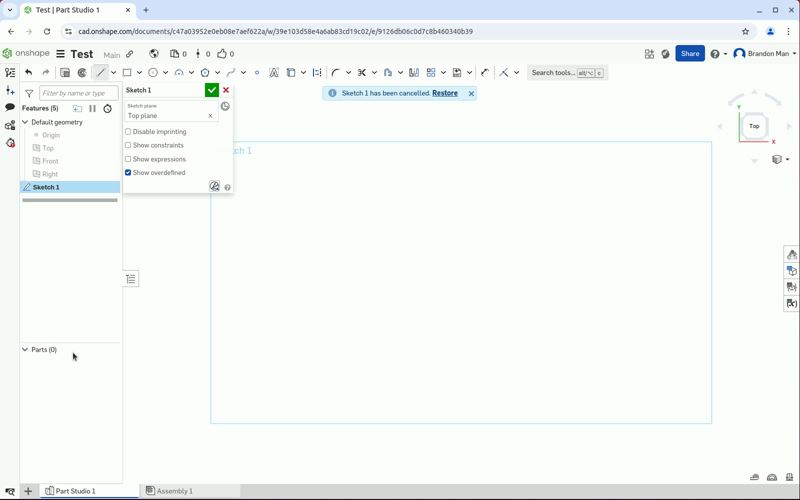
key_down(shift)
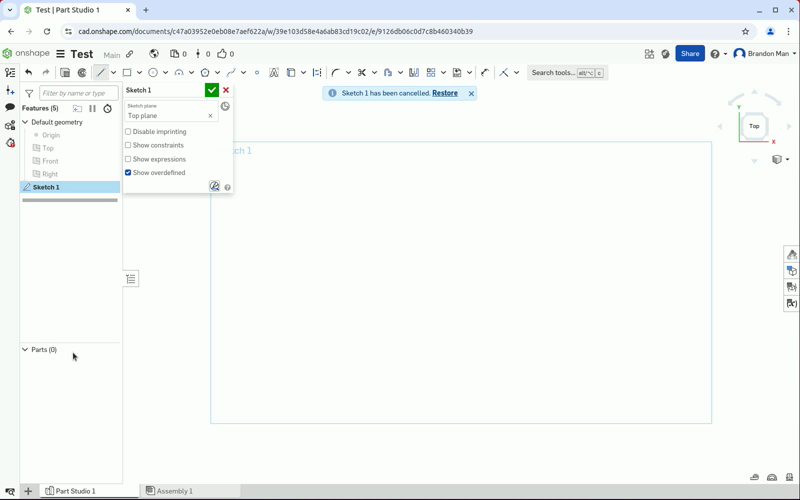
mouse_move(382, 328)
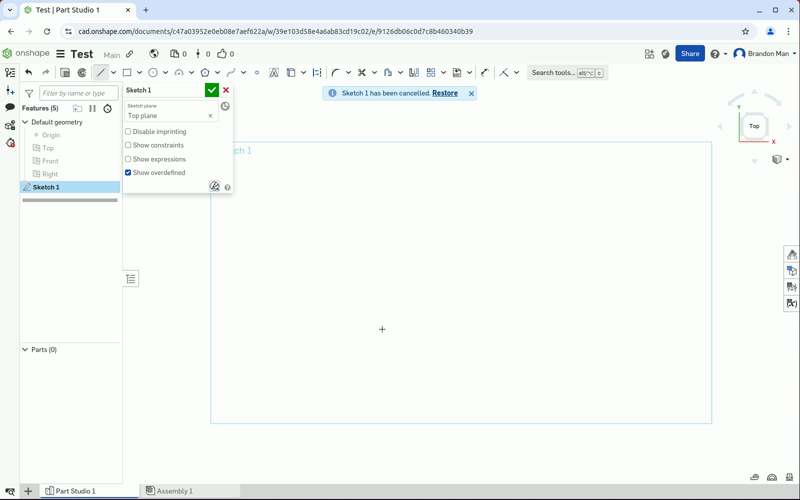
click(382, 328)
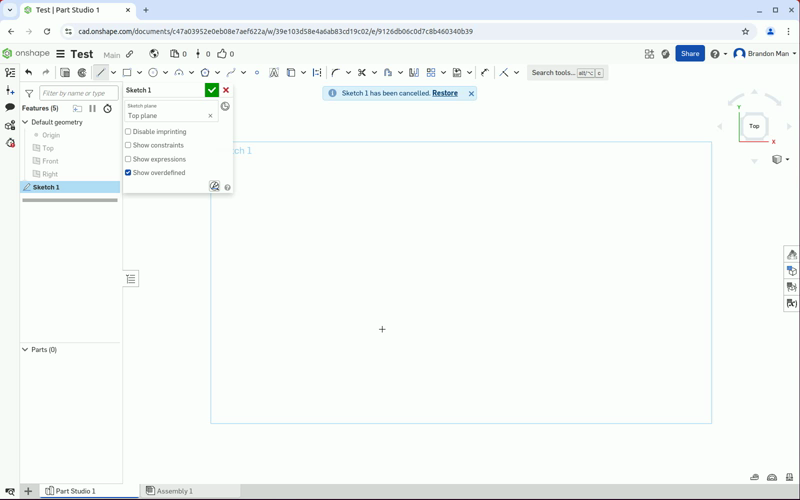
key_up(shift)
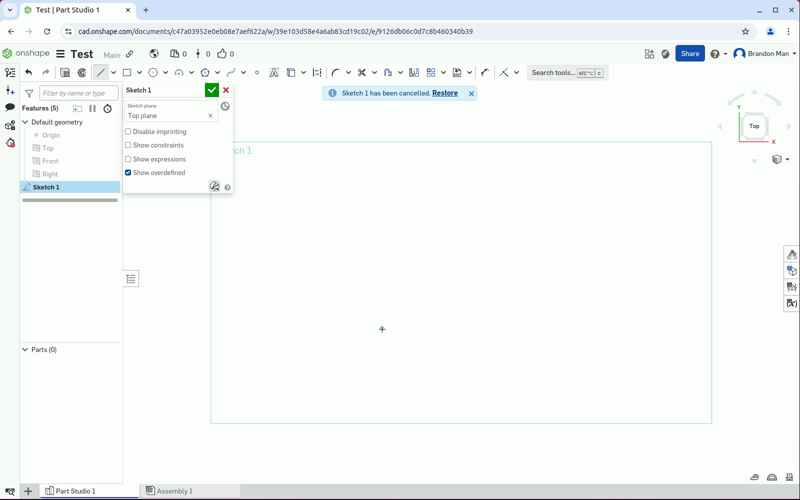
key_down(shift)
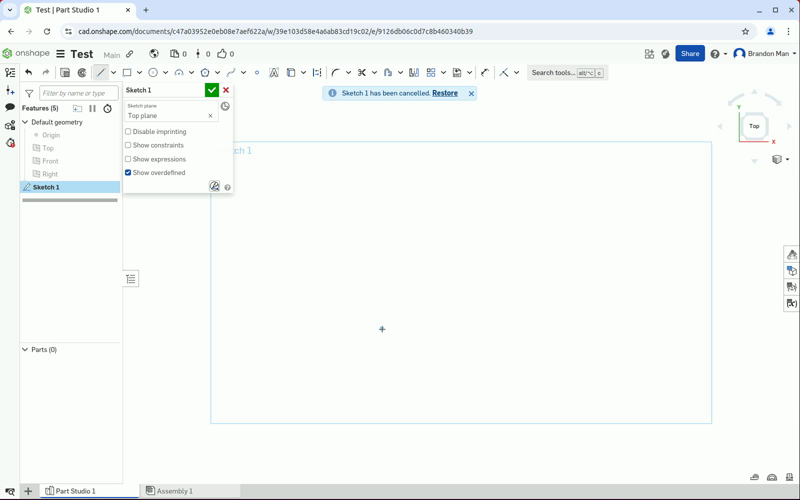
mouse_move(412, 328)
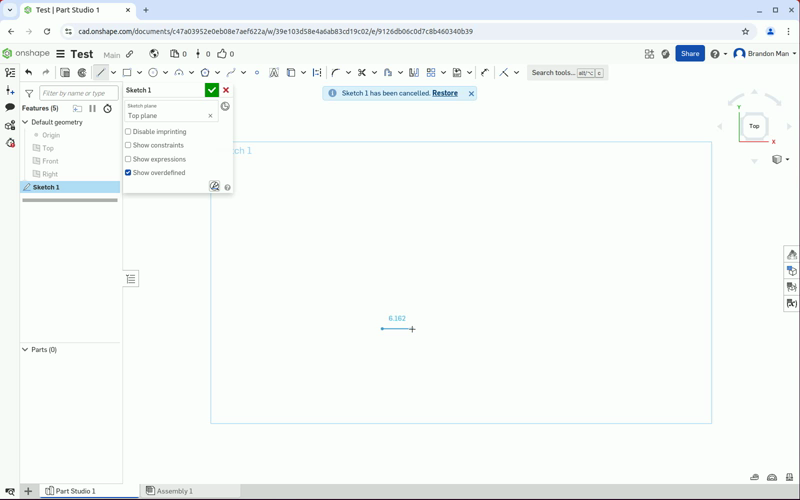
mouse_move(405, 328)
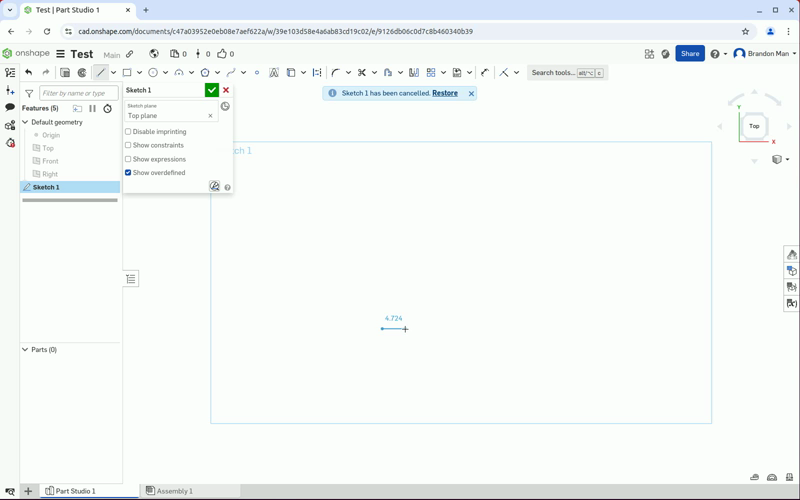
click(405, 328)
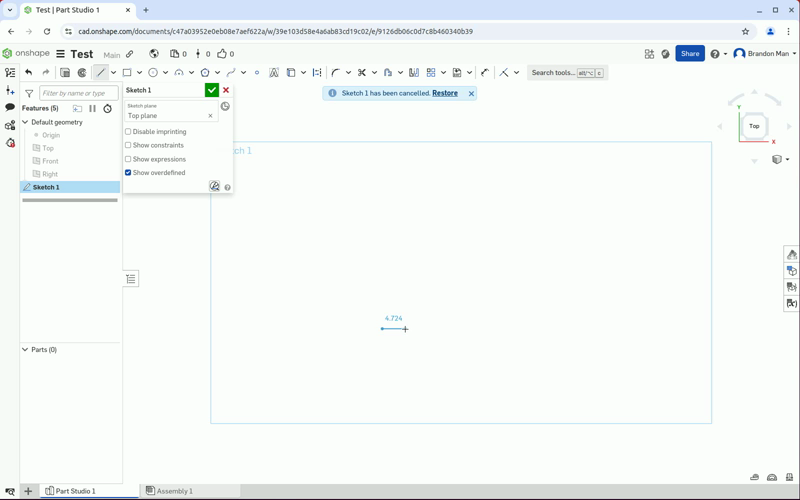
key_up(shift)
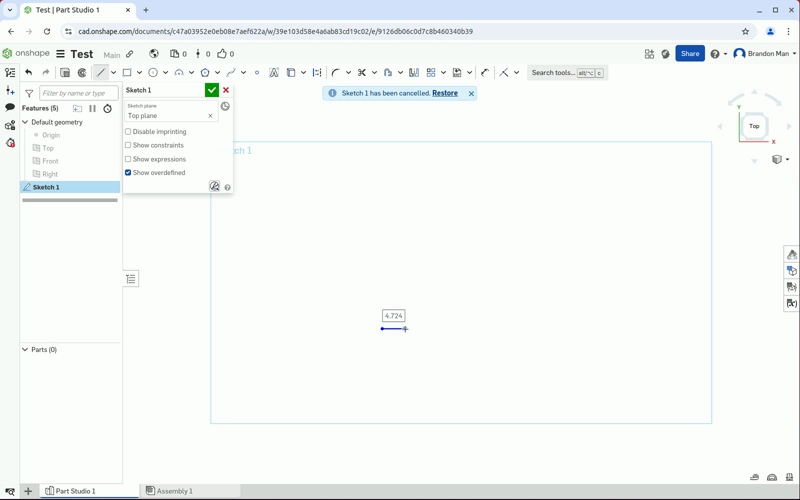
key_down(shift)
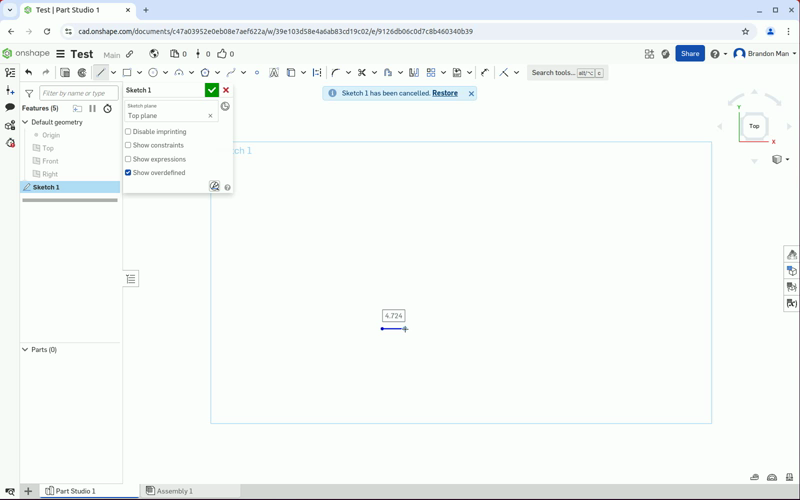
mouse_move(405, 225)
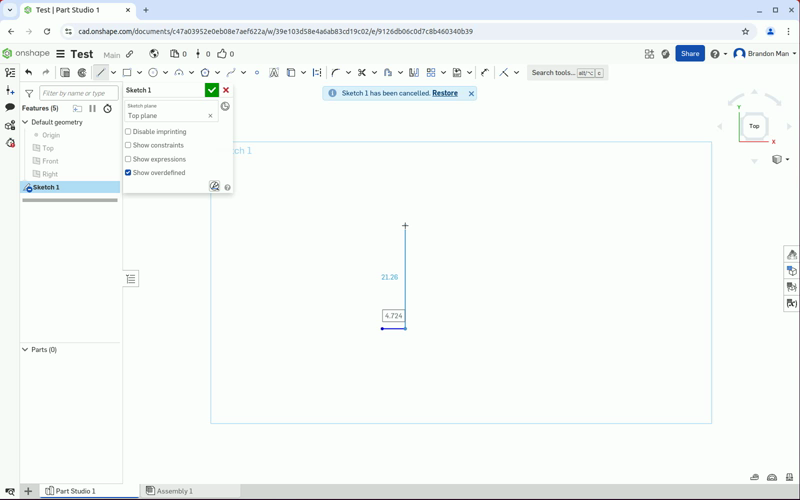
click(405, 225)
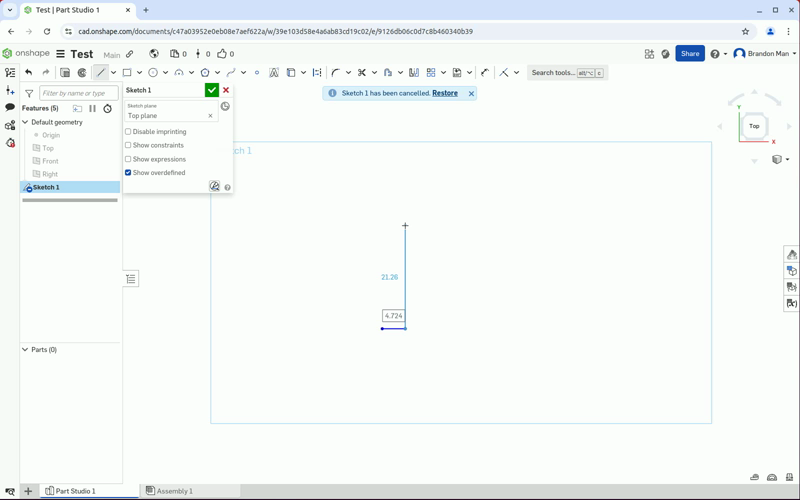
key_up(shift)
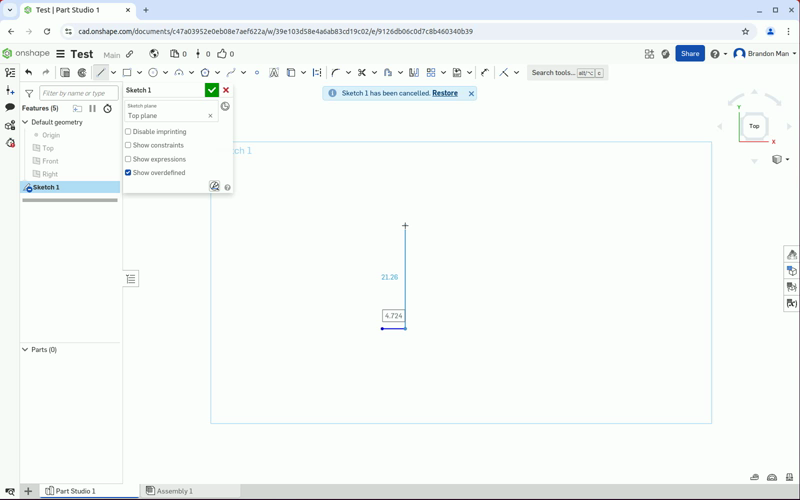
key_down(shift)
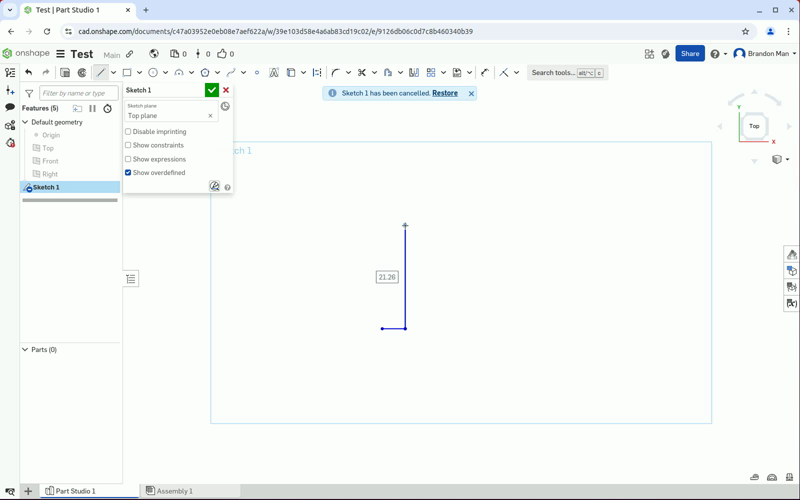
mouse_move(435, 225)
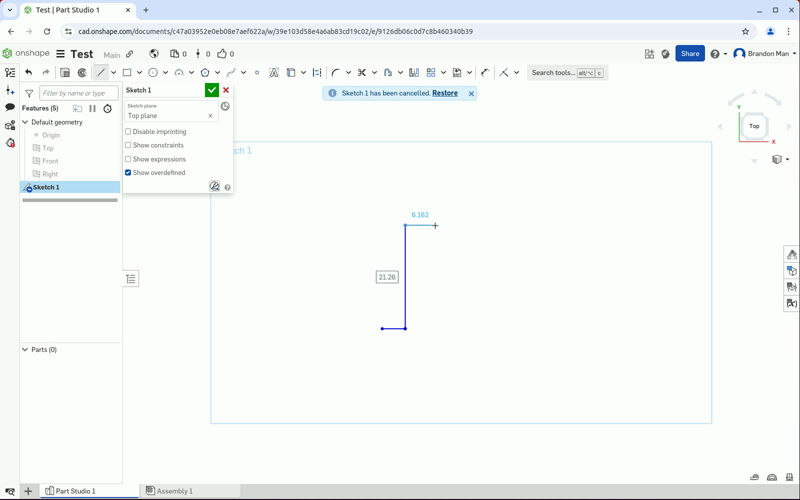
mouse_move(382, 225)
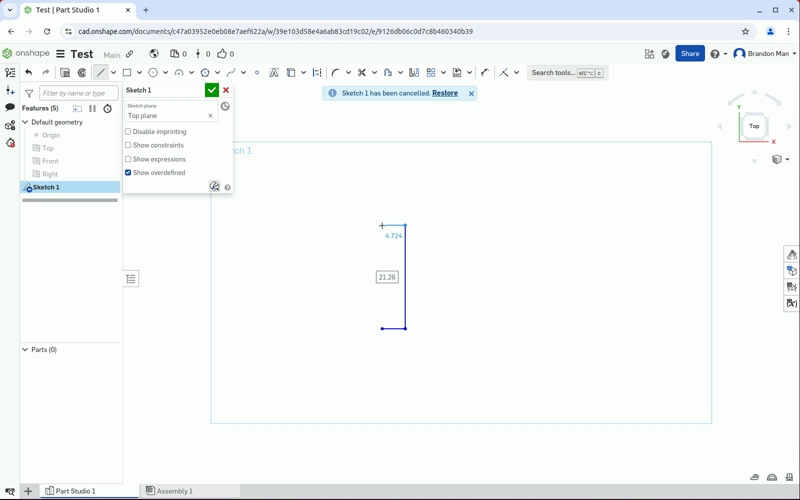
click(382, 225)
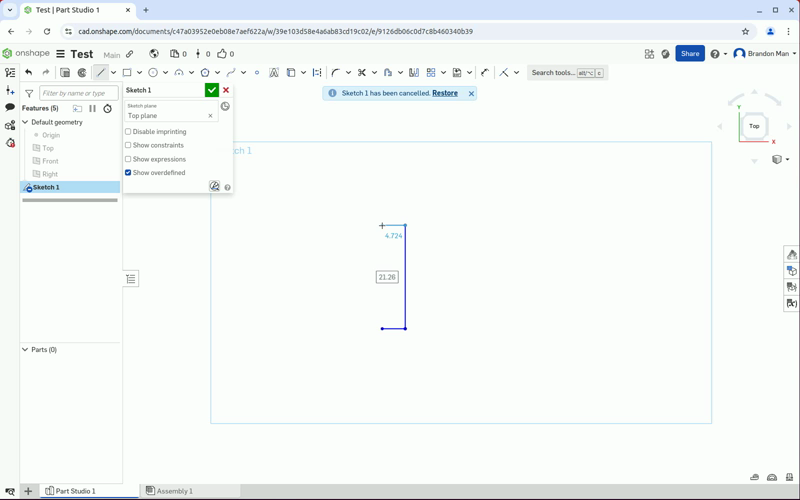
key_up(shift)
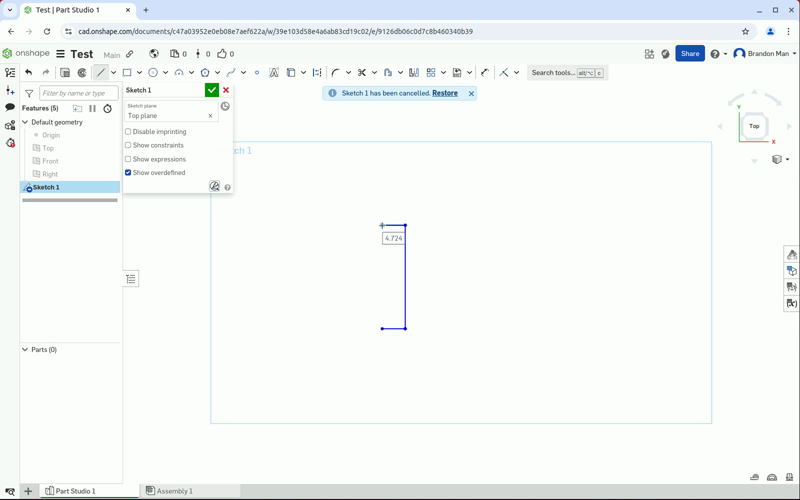
key_down(shift)
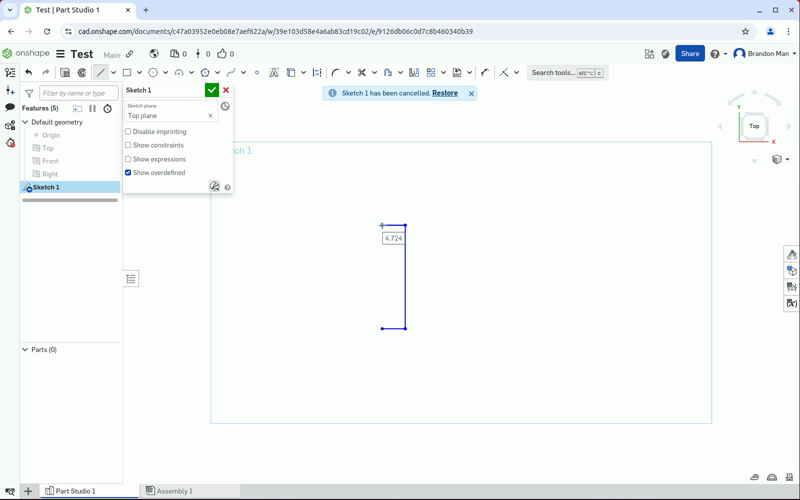
mouse_move(382, 328)
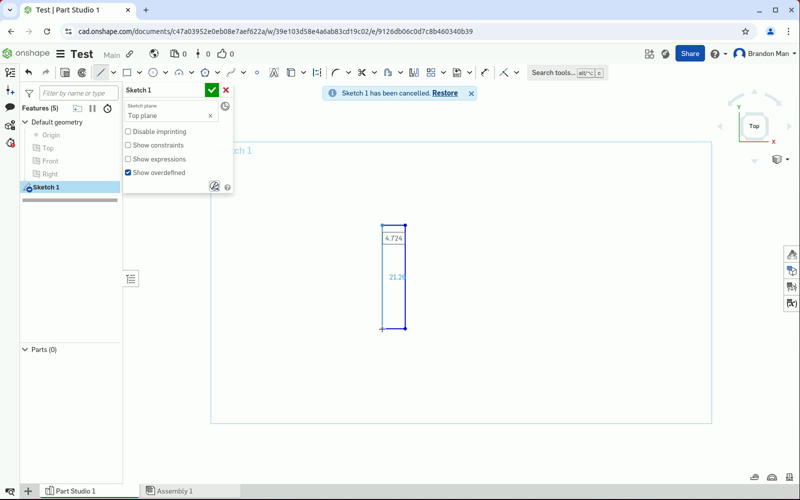
key_up(shift)
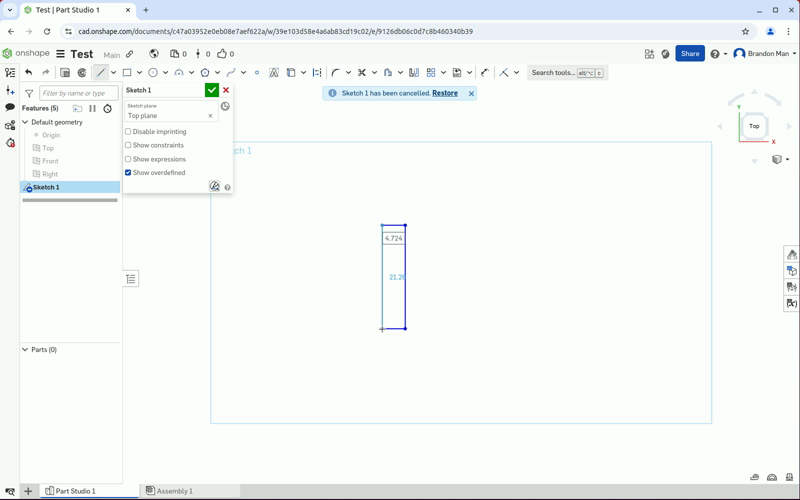
click(382, 328)
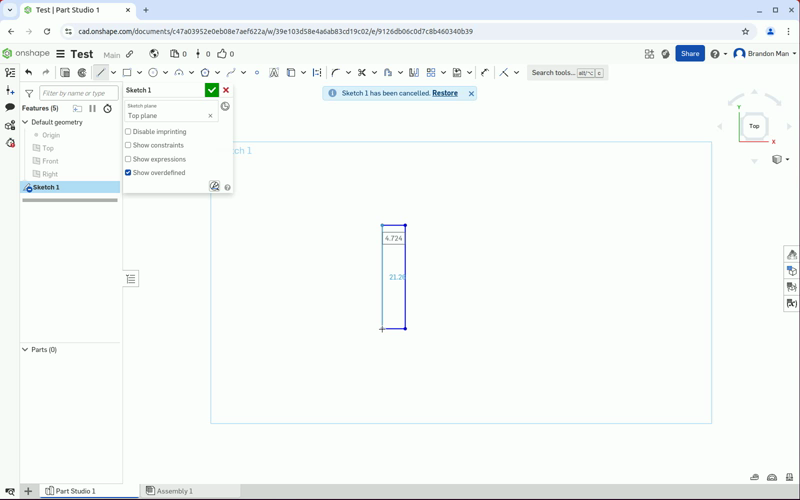
key(esc)
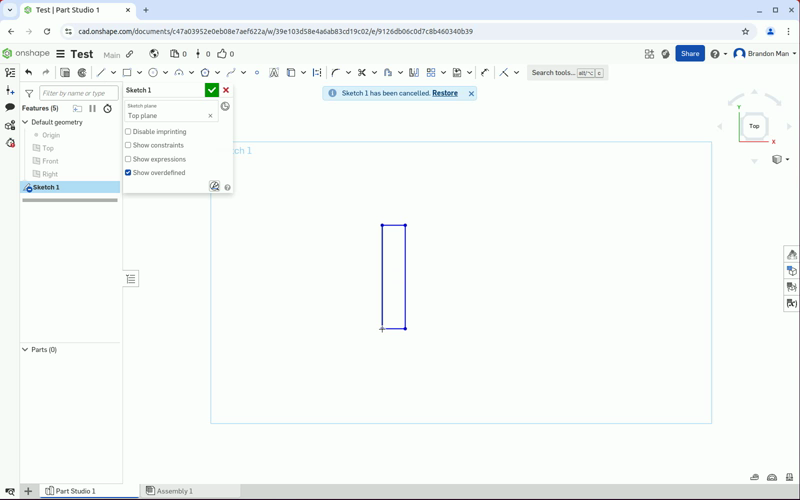
mouse_move(402, 236)
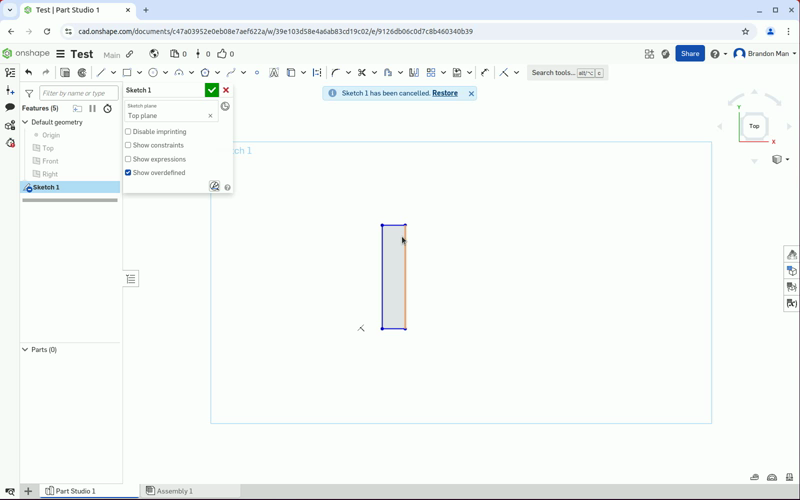
click(402, 236)
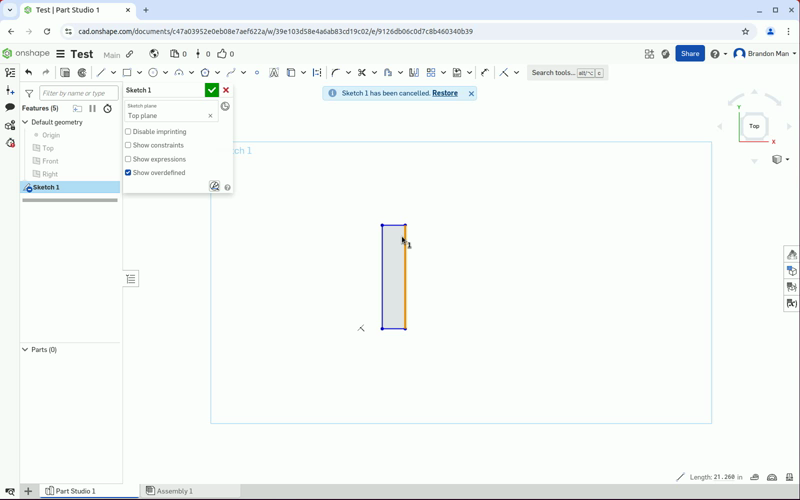
mouse_move(73, 352)
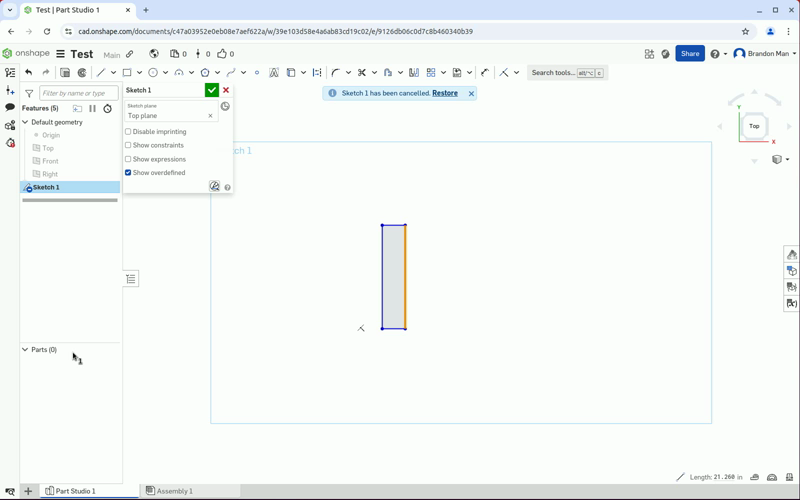
key(shift+y)
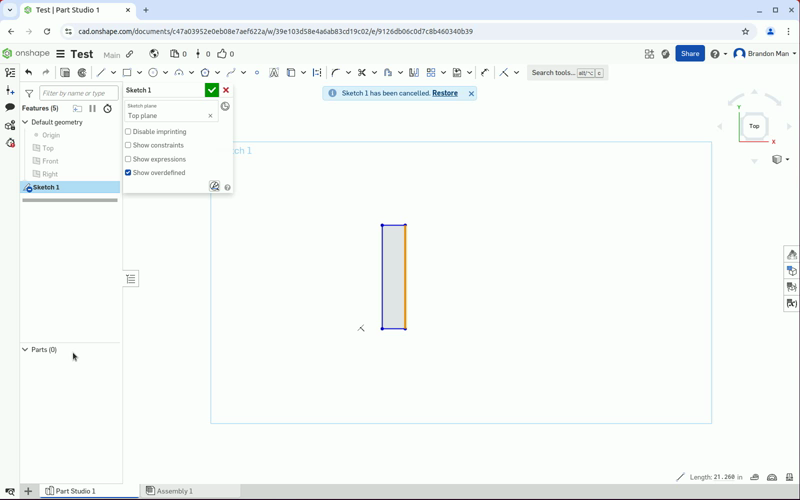
key(shift+e)
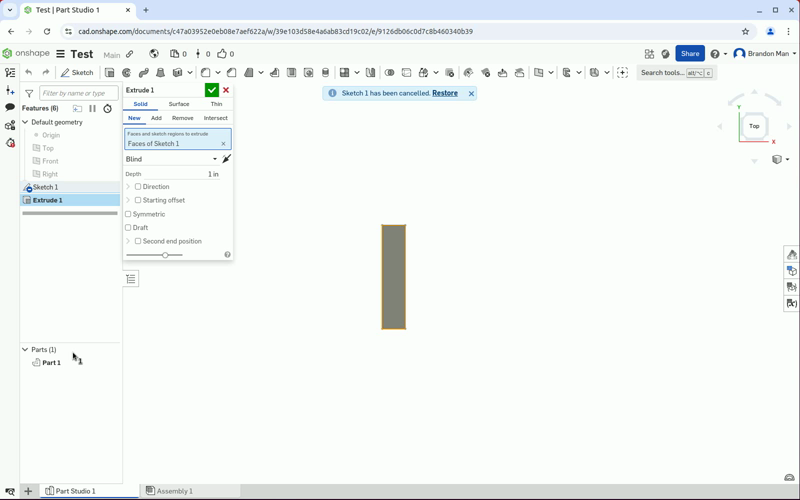
mouse_move(143, 106)
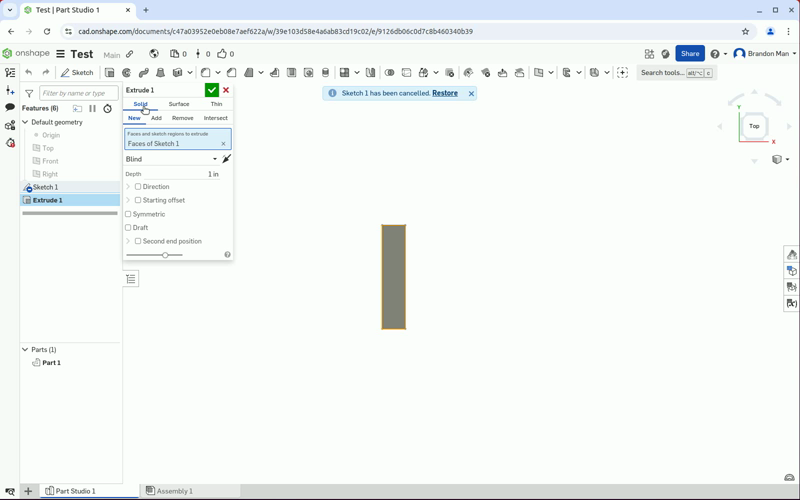
click(143, 106)
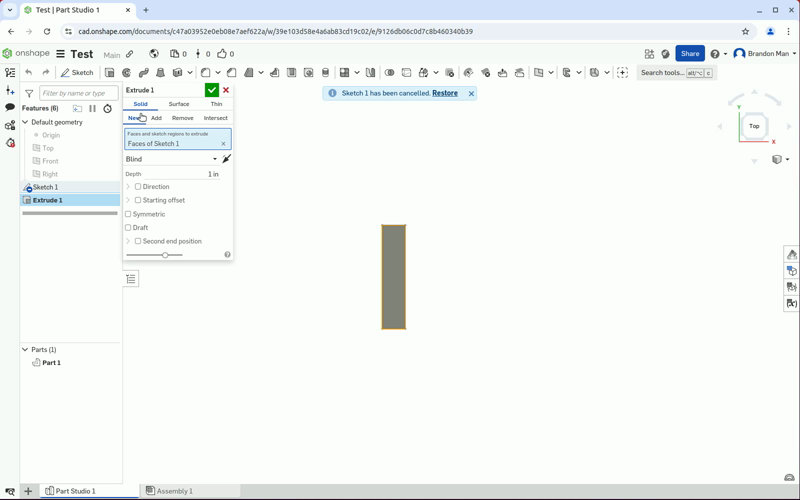
mouse_move(137, 120)
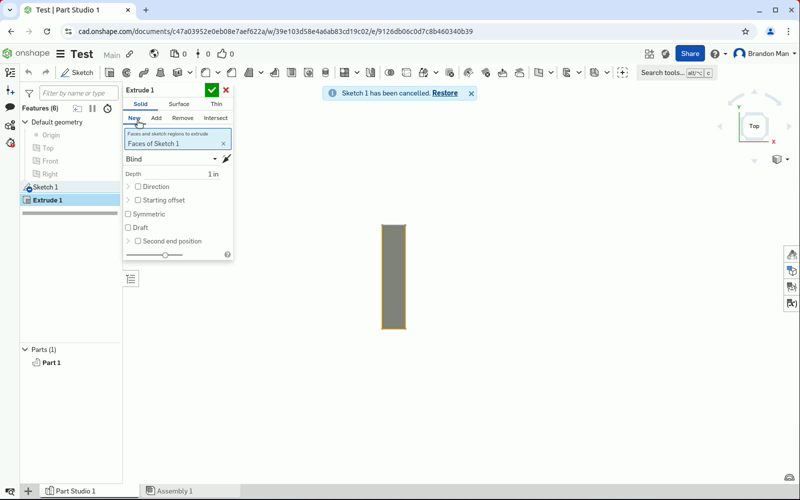
click(137, 120)
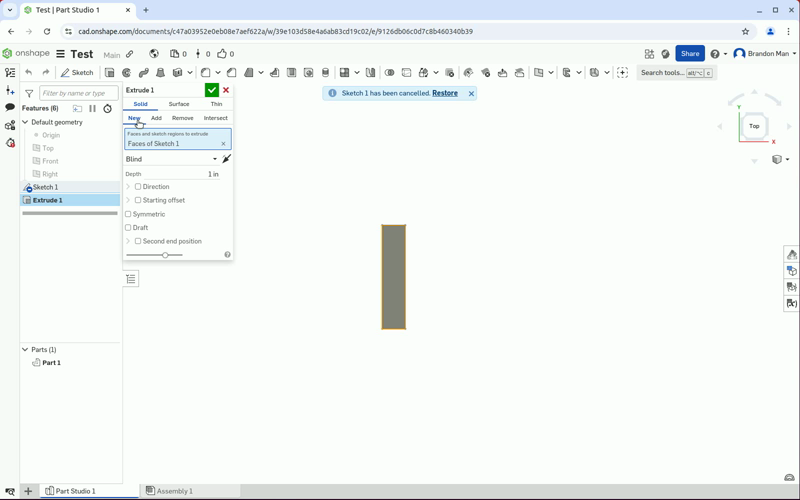
key(tab, 4)
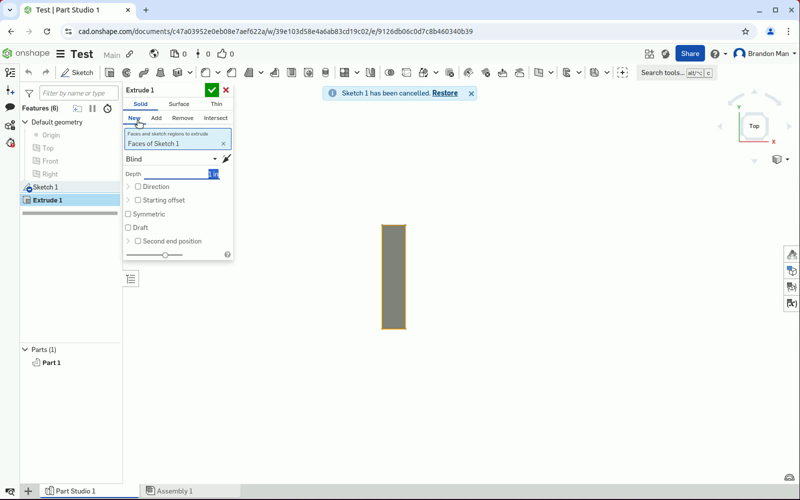
text(1.926)
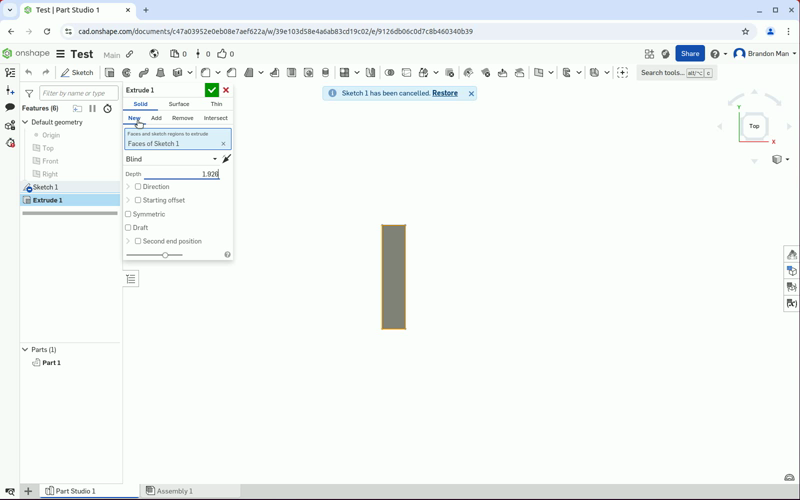
key(enter)
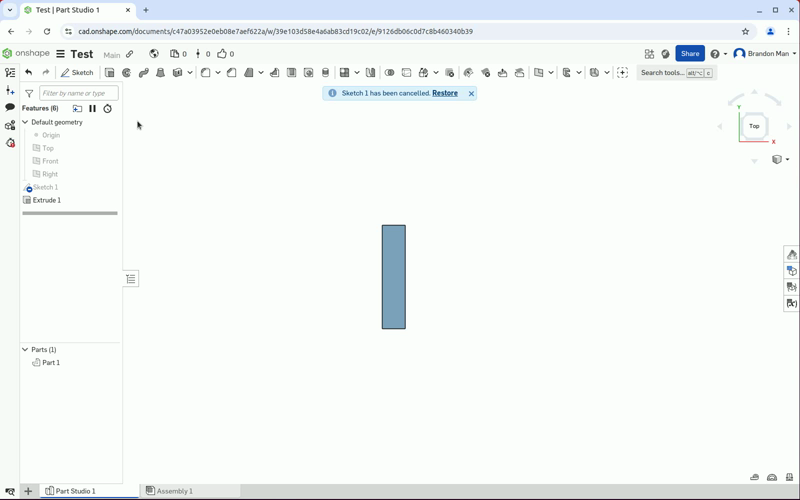
key(shift+h)
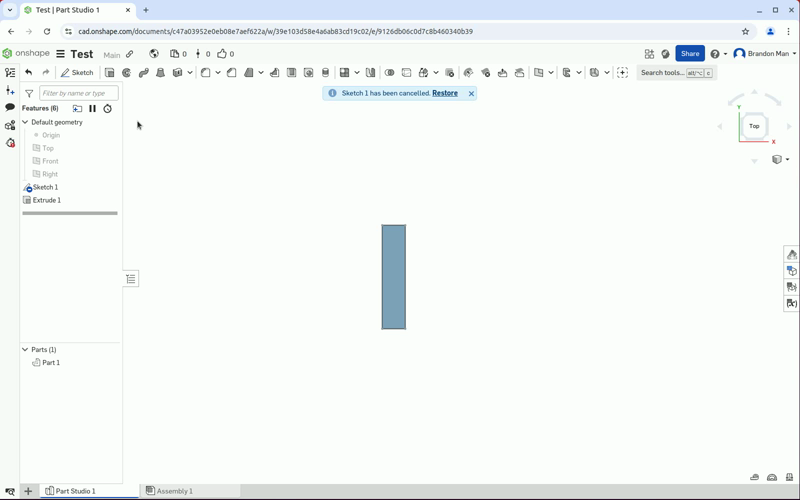
key(shift+h)
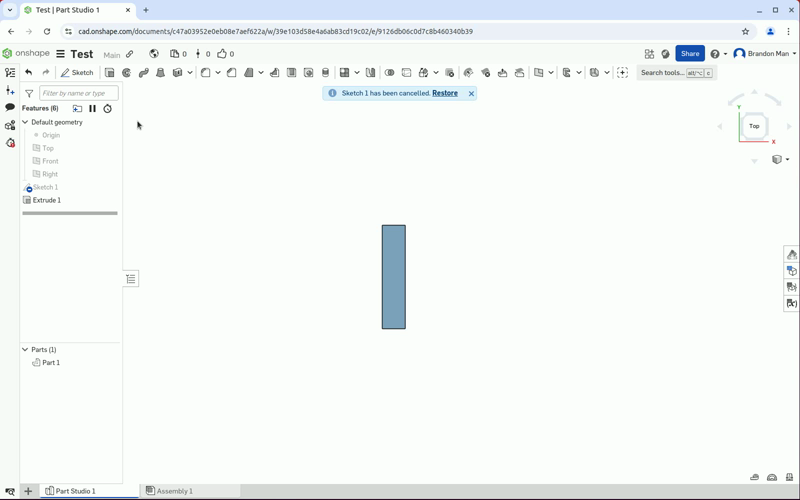
mouse_move(73, 189)
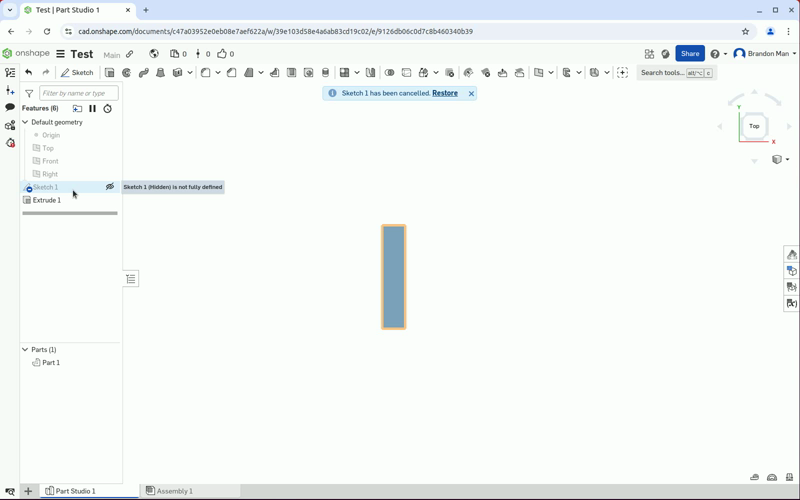
click(73, 189)
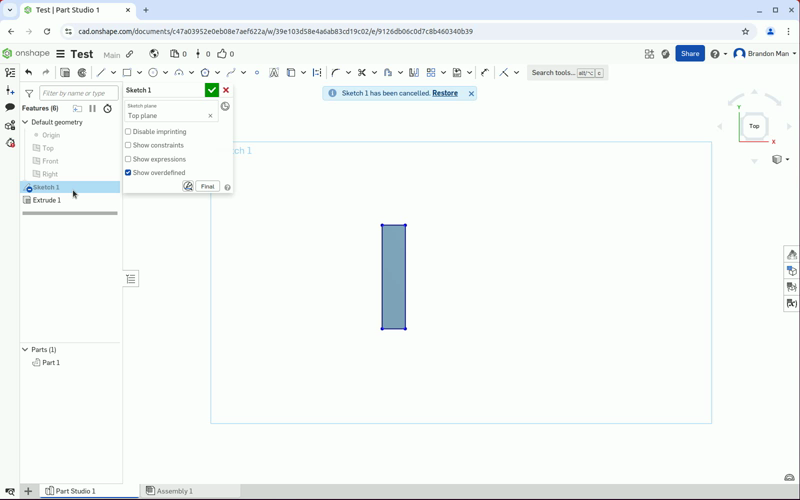
mouse_move(229, 92)
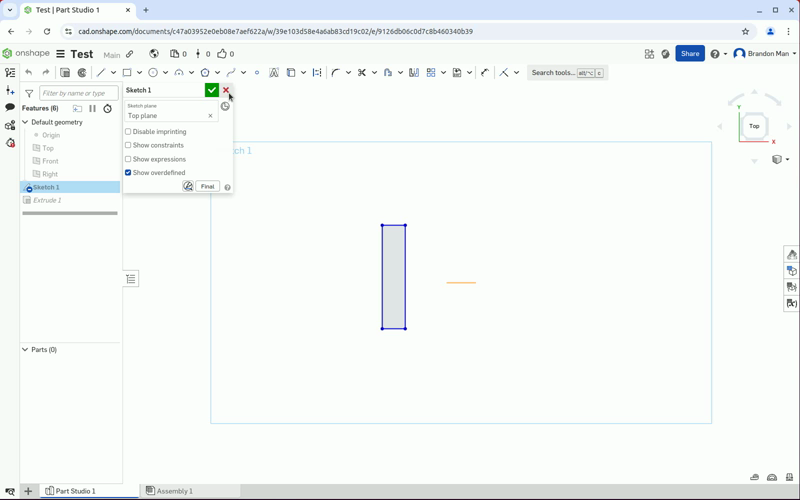
click(229, 92)
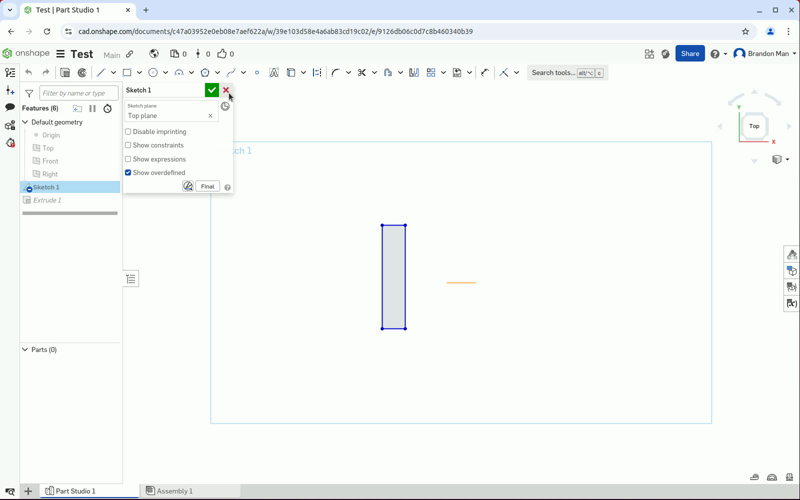
key(shift+s)
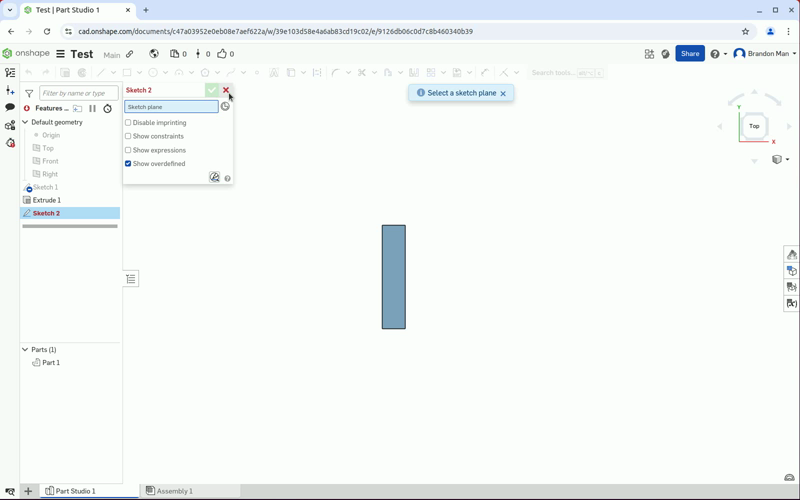
mouse_move(73, 150)
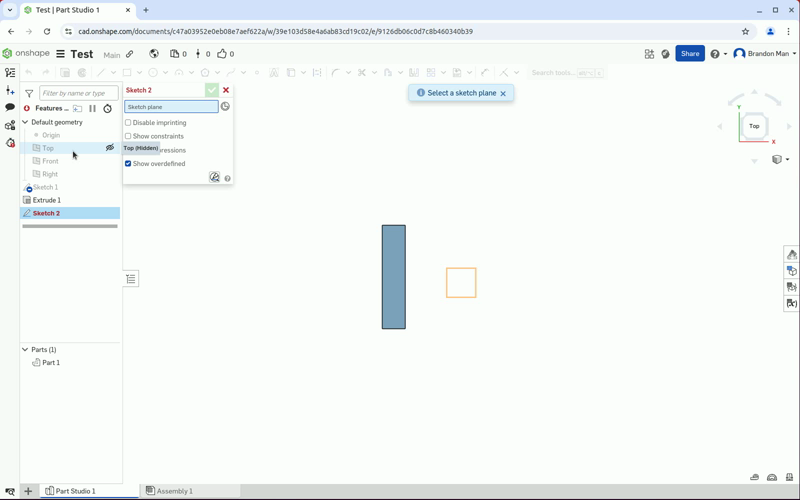
click(73, 150)
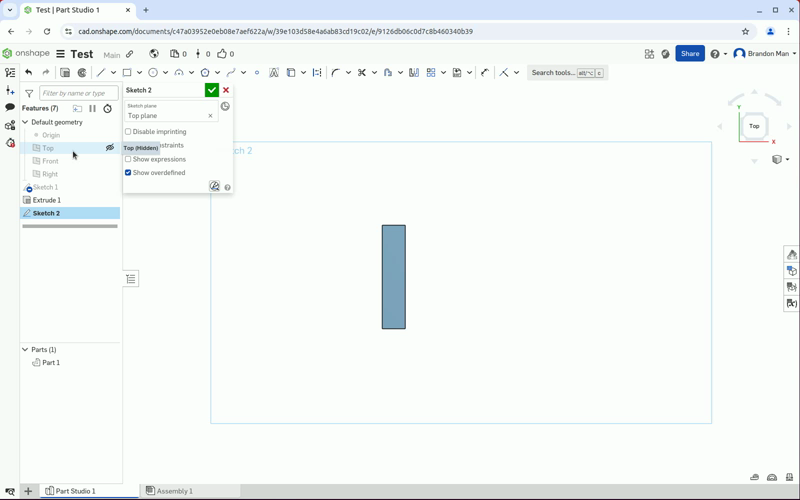
mouse_move(73, 352)
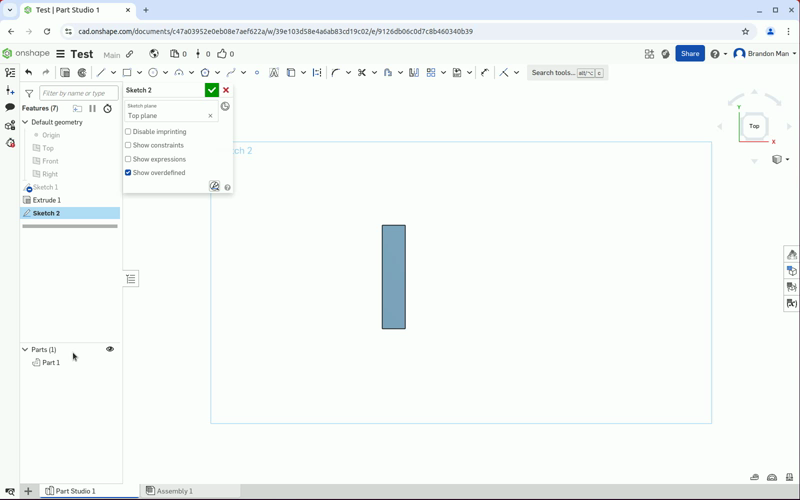
key(y)
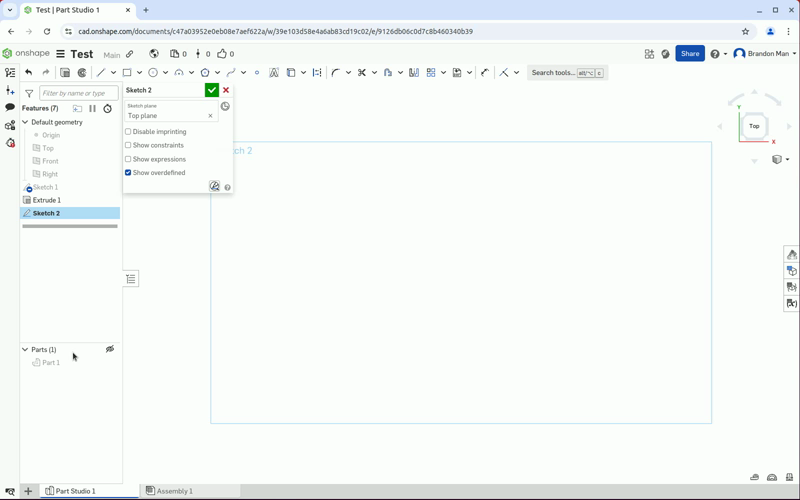
key(l)
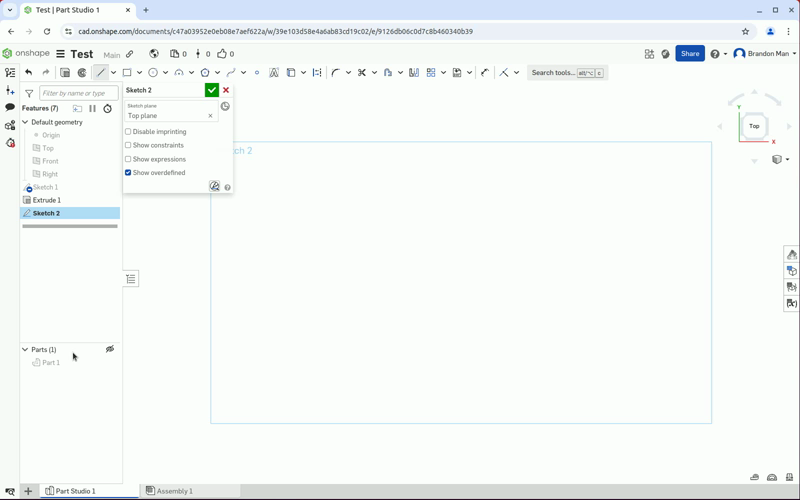
key_down(shift)
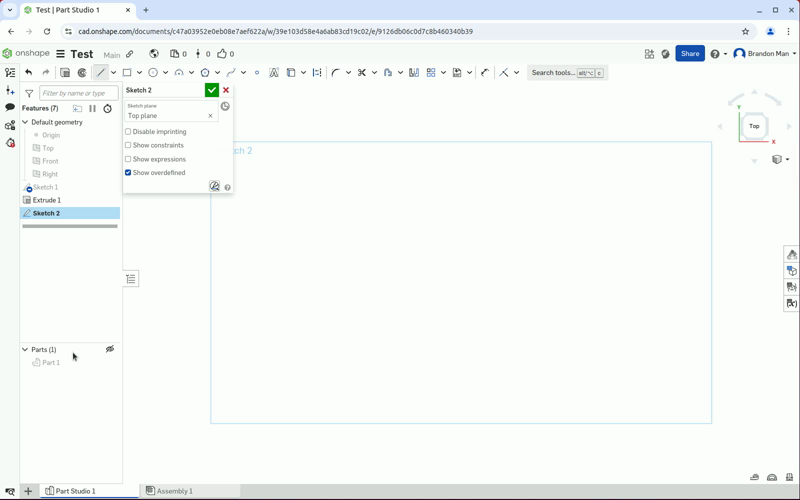
mouse_move(348, 294)
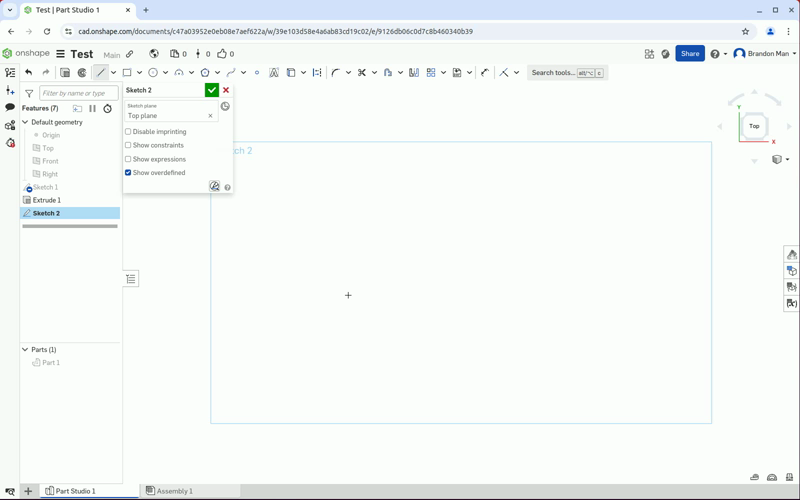
click(348, 294)
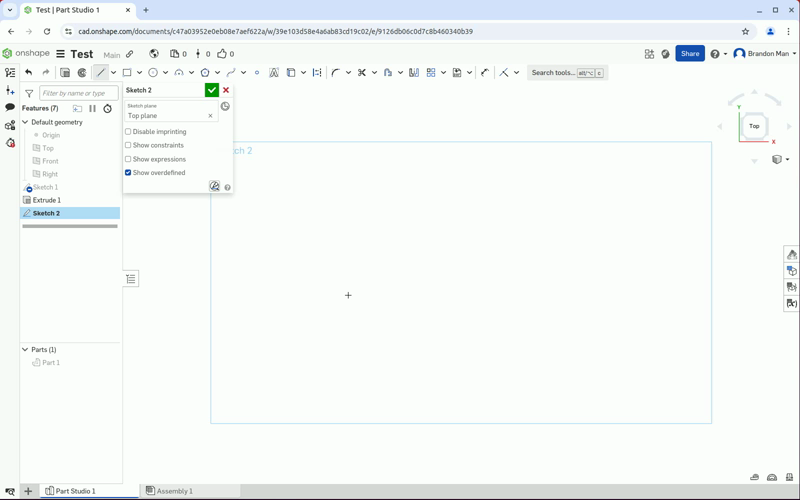
key_up(shift)
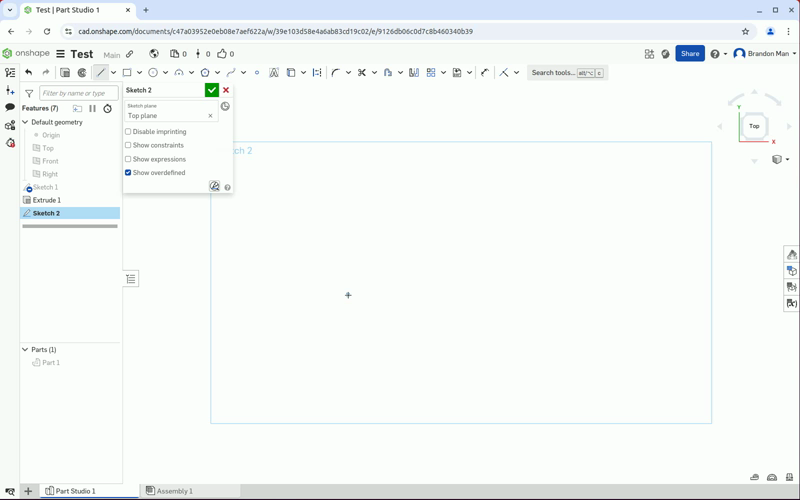
key_down(shift)
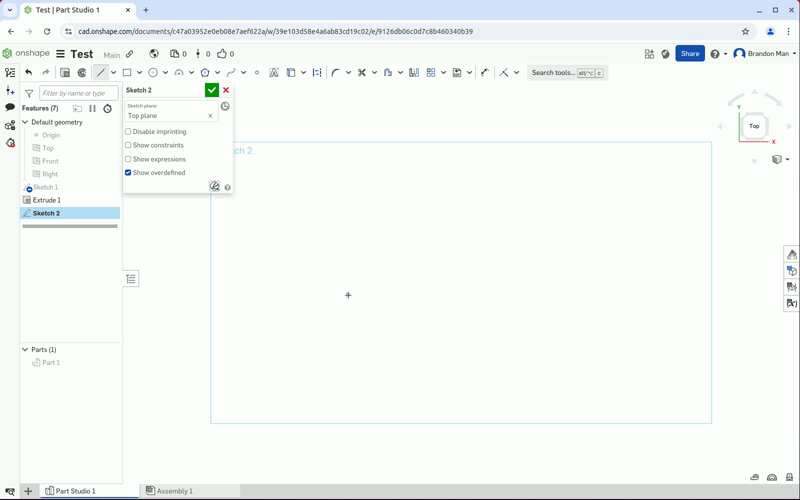
mouse_move(439, 294)
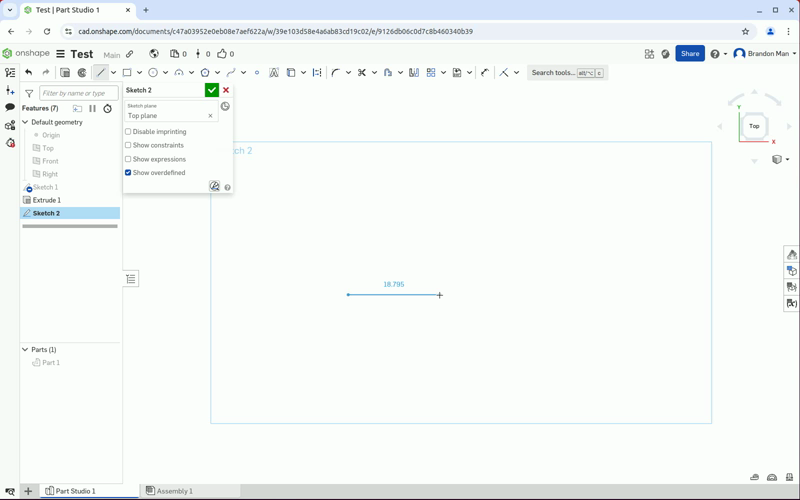
click(439, 294)
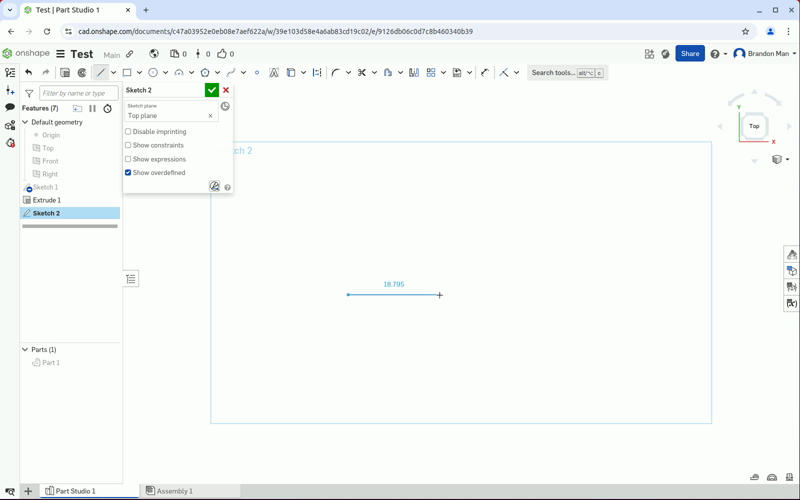
key_up(shift)
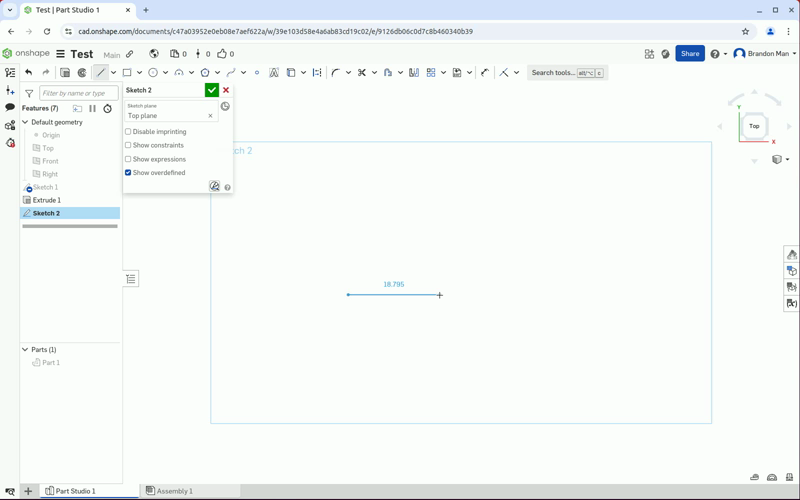
key_down(shift)
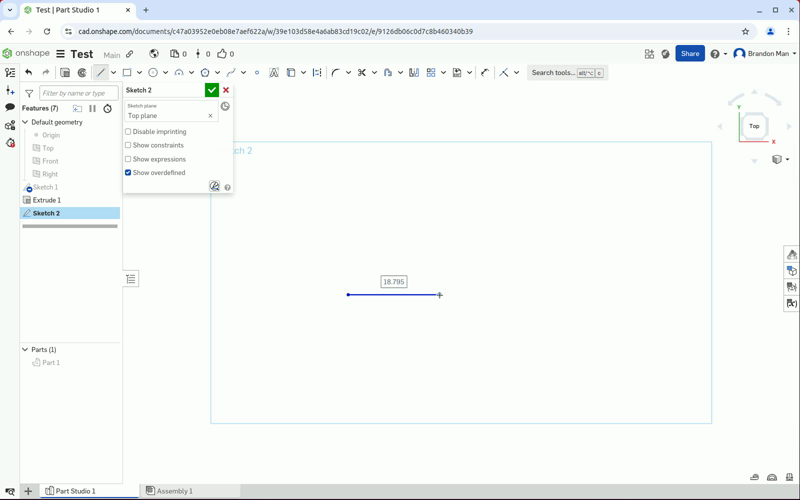
mouse_move(469, 294)
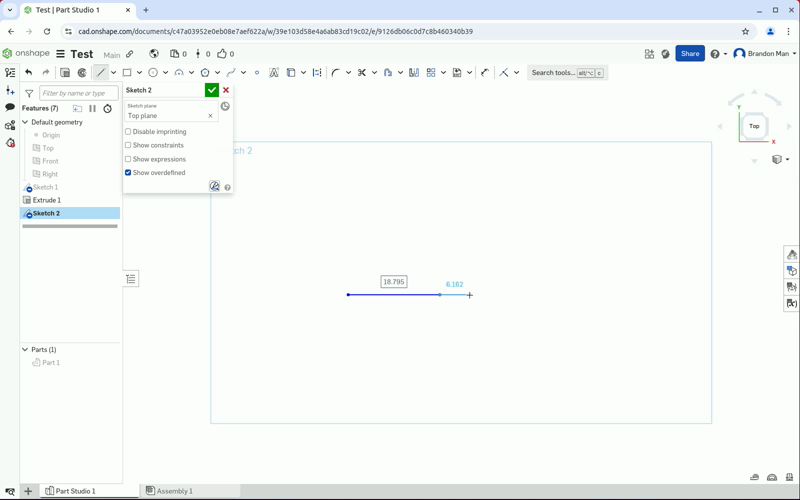
mouse_move(439, 271)
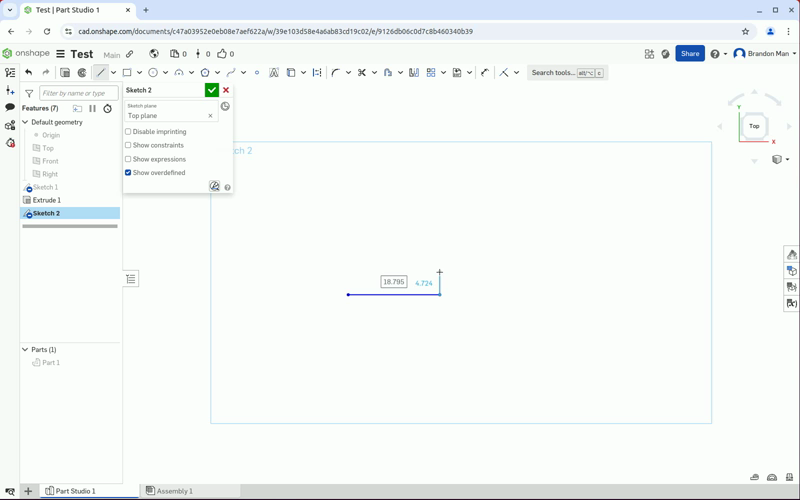
click(439, 271)
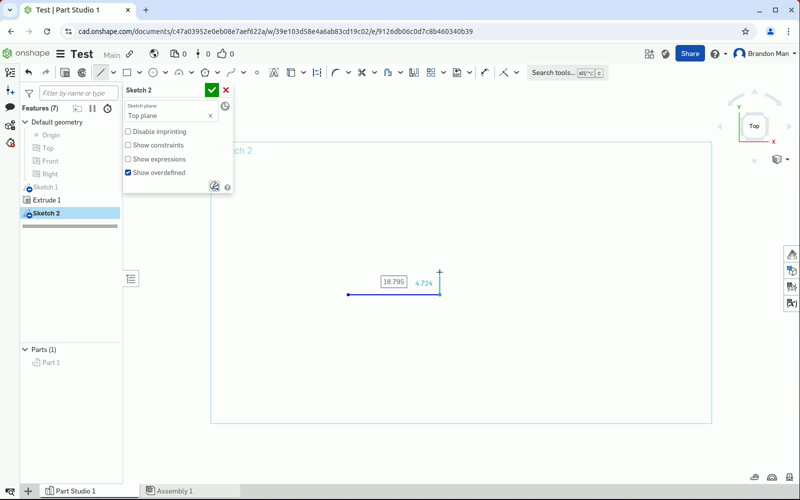
key_up(shift)
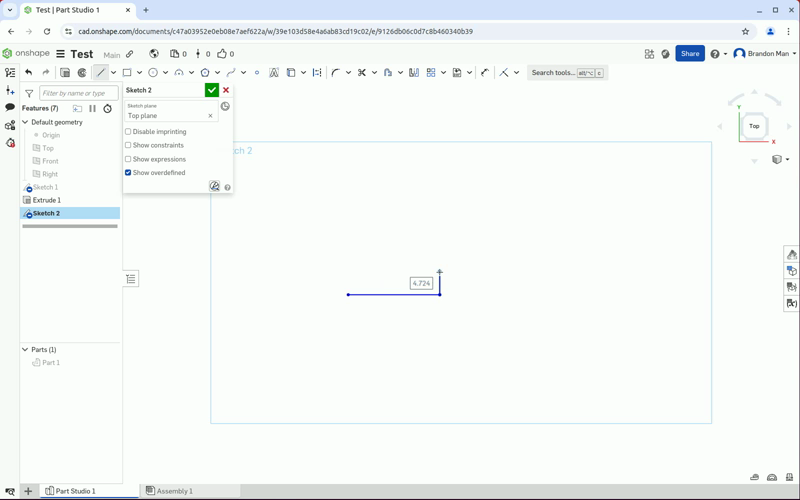
key_down(shift)
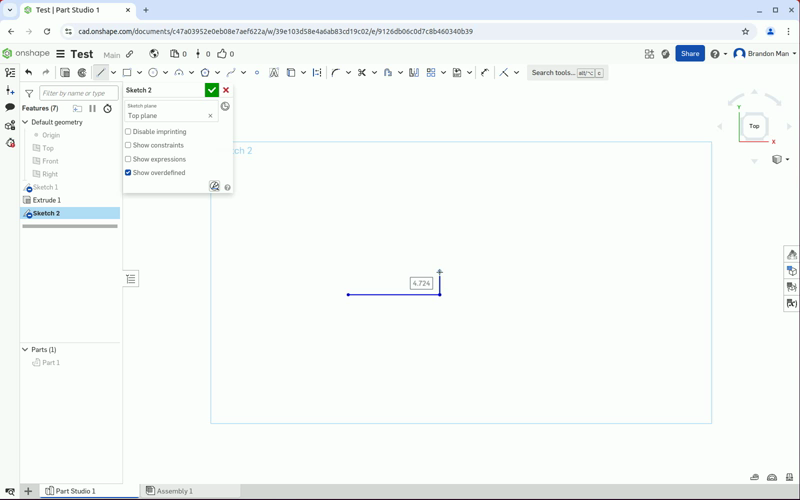
mouse_move(348, 271)
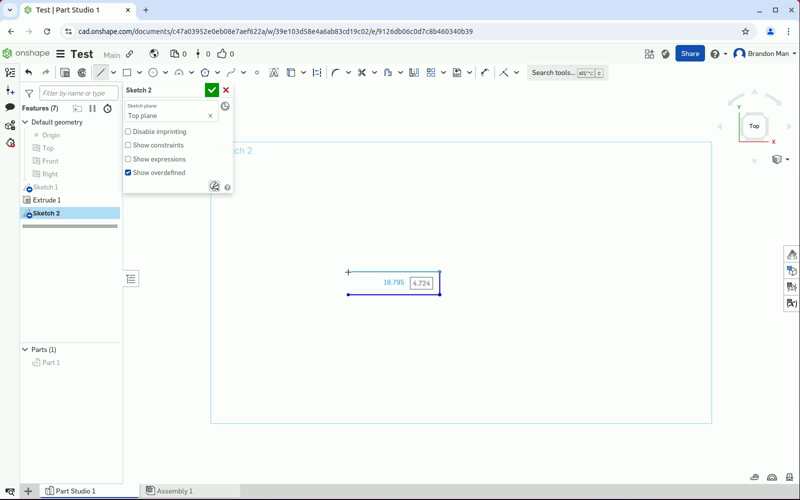
click(348, 271)
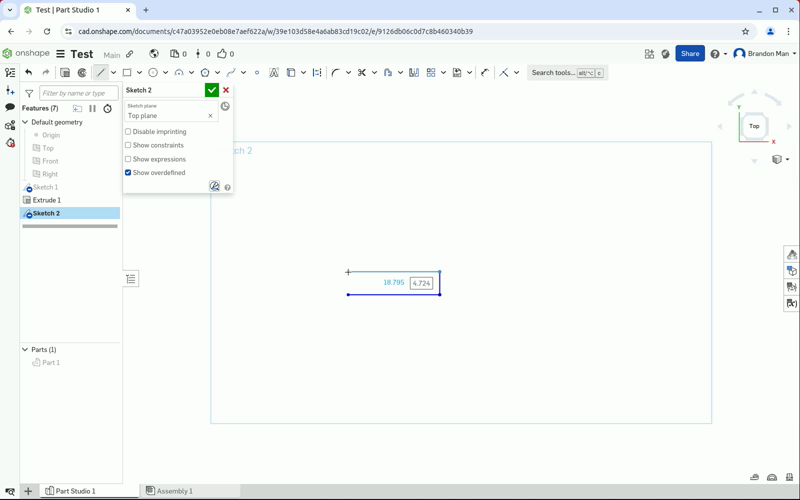
key_up(shift)
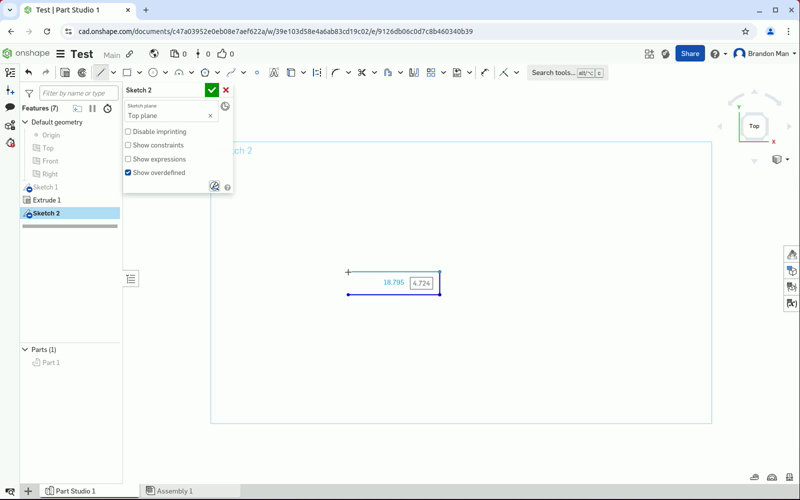
mouse_move(378, 271)
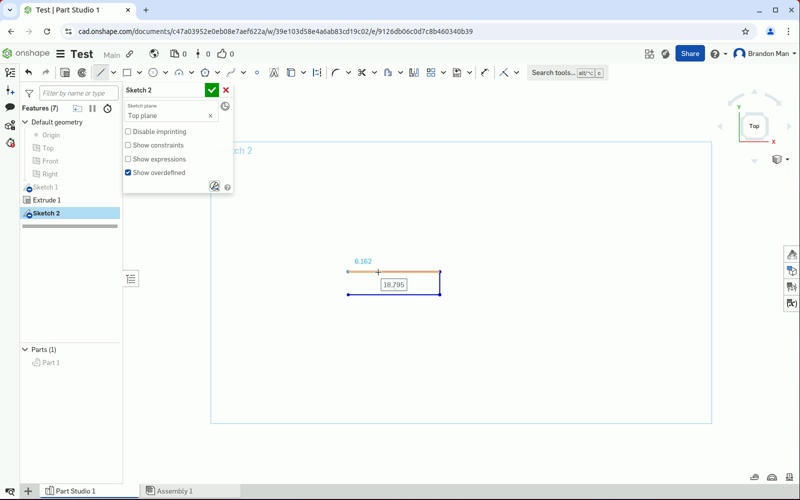
key_down(shift)
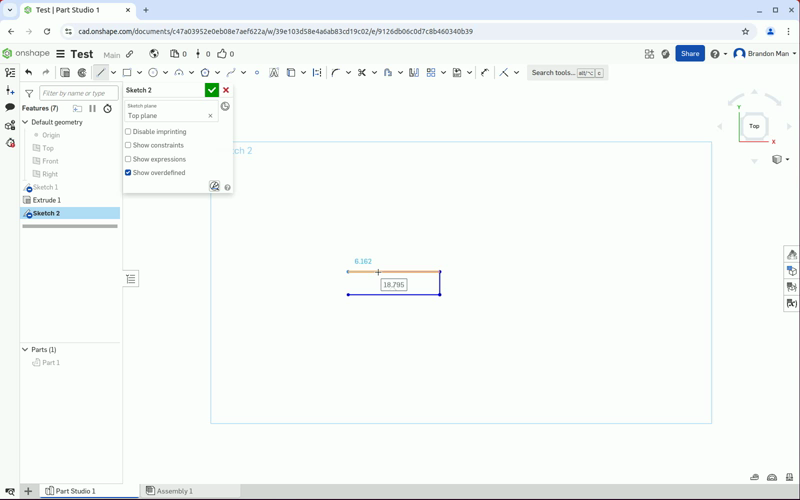
mouse_move(348, 294)
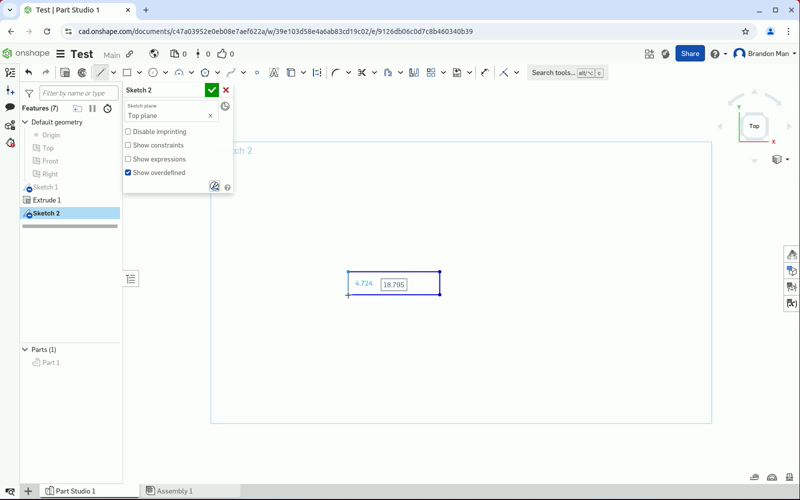
key_up(shift)
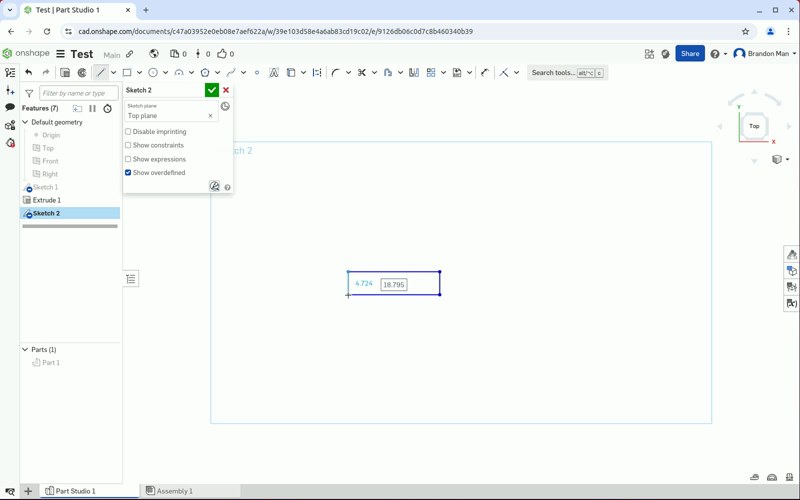
click(348, 294)
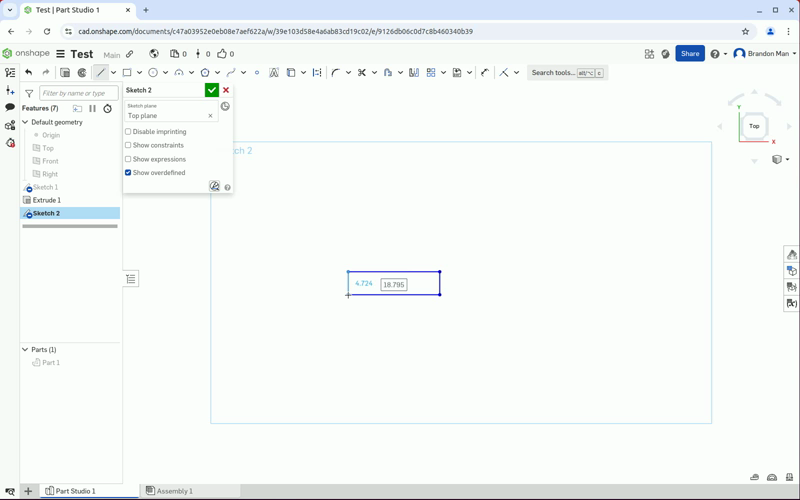
key(esc)
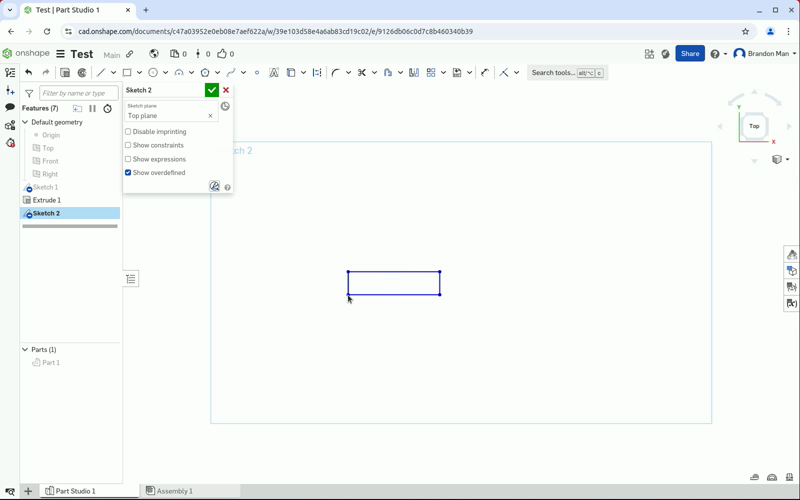
mouse_move(352, 279)
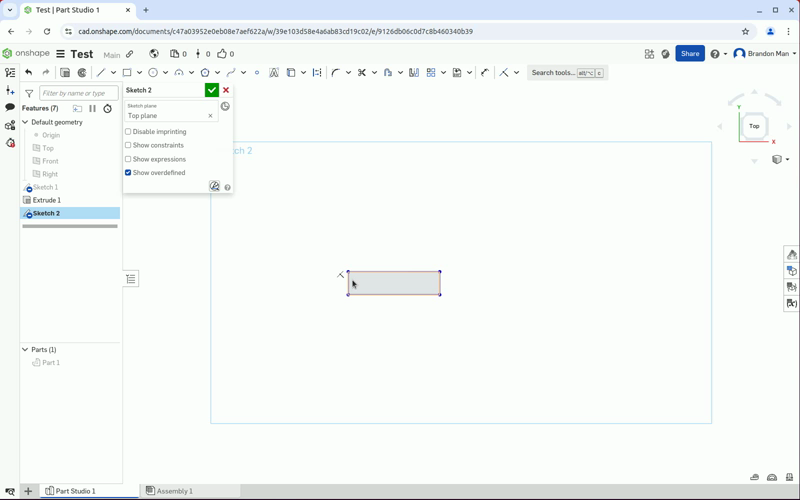
click(352, 279)
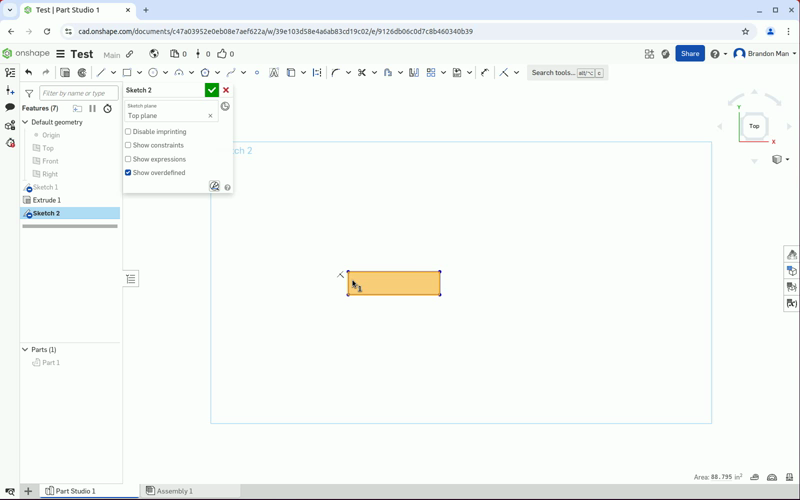
mouse_move(73, 352)
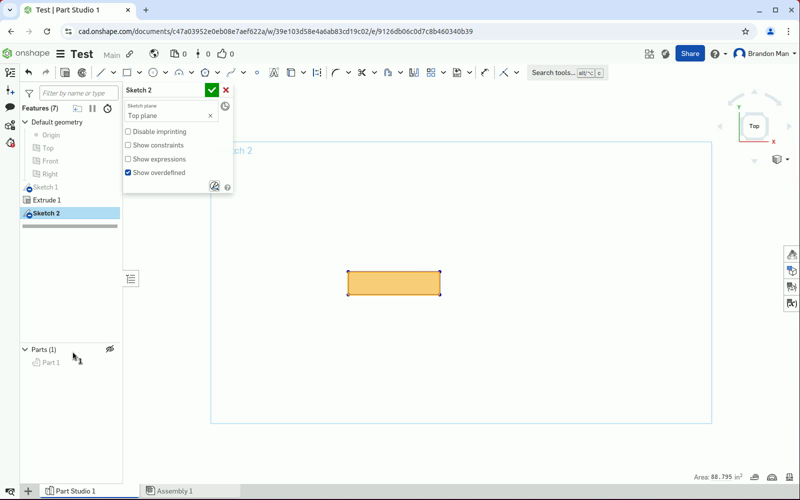
key(shift+y)
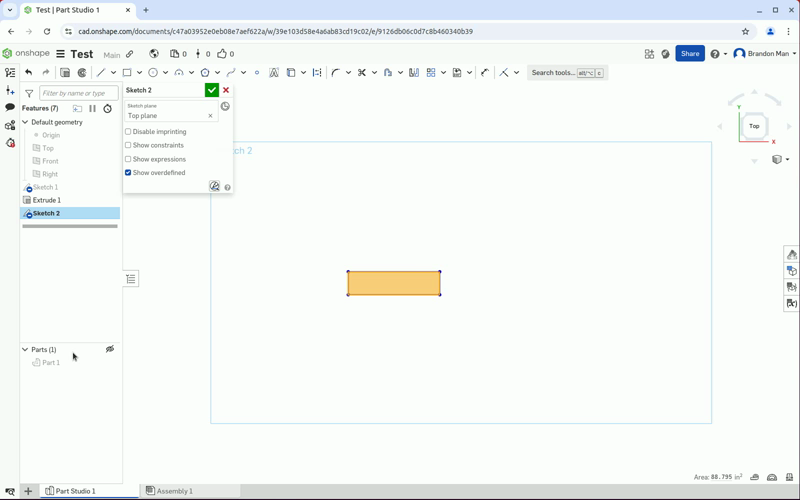
key(shift+e)
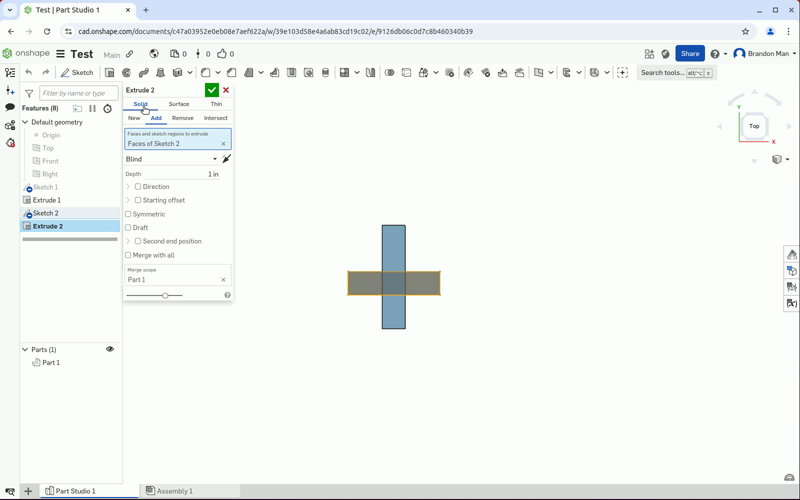
mouse_move(143, 106)
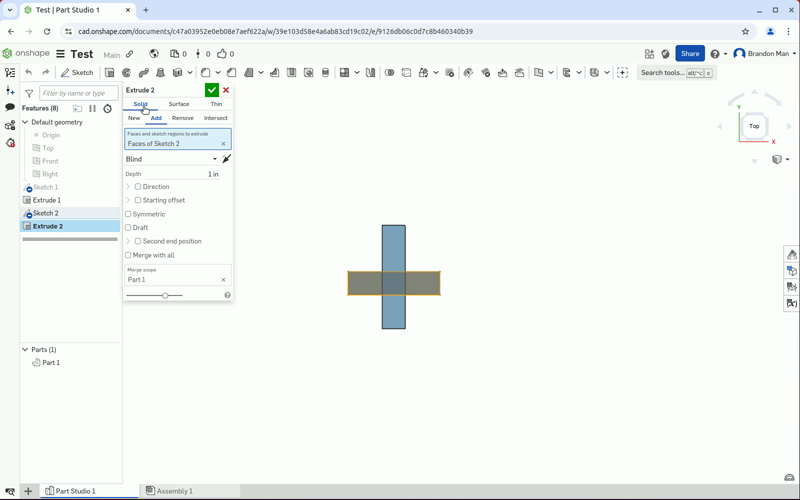
click(143, 106)
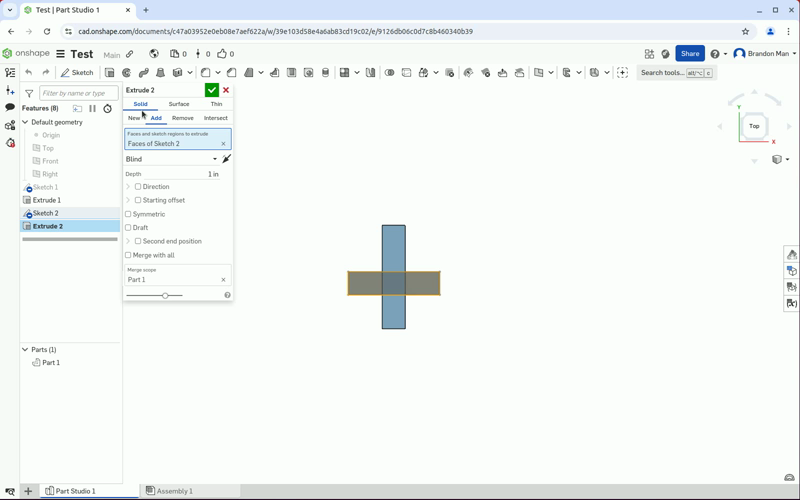
mouse_move(137, 120)
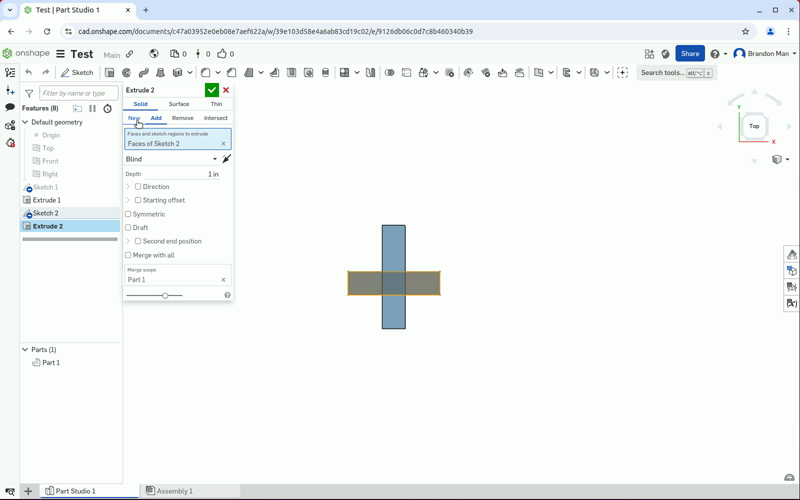
click(137, 120)
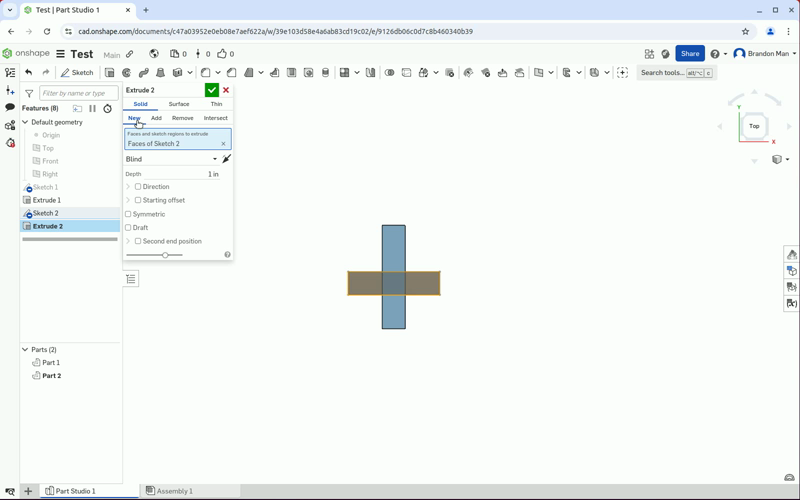
key(tab, 4)
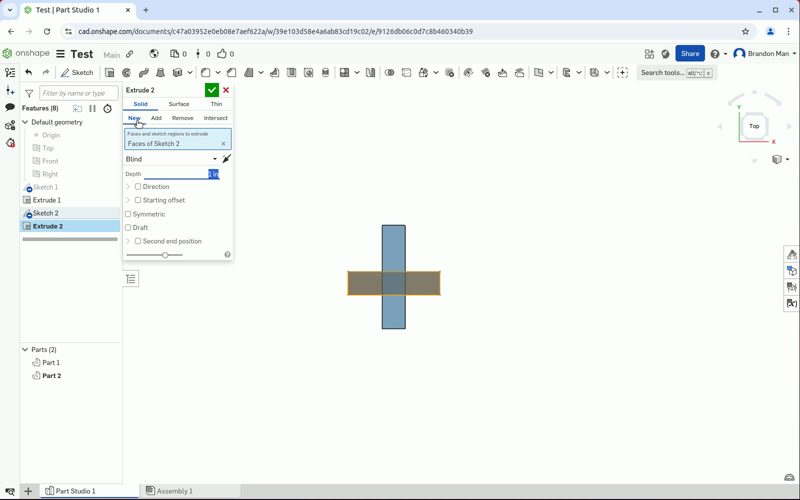
text(14.202)
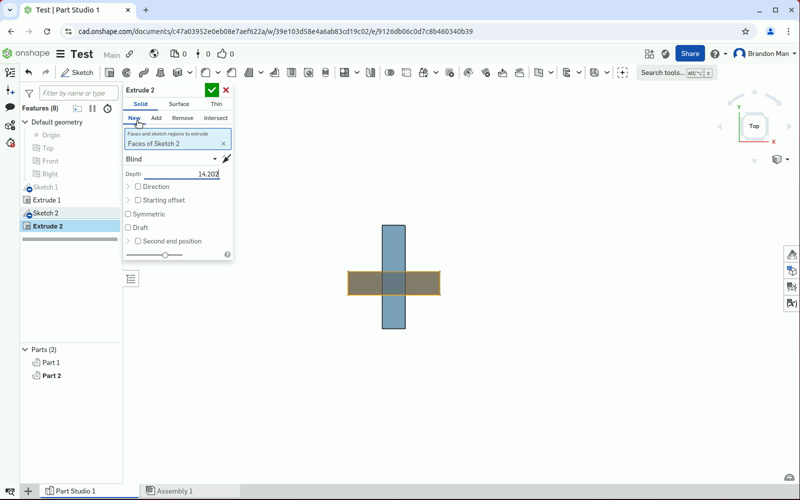
key(enter)
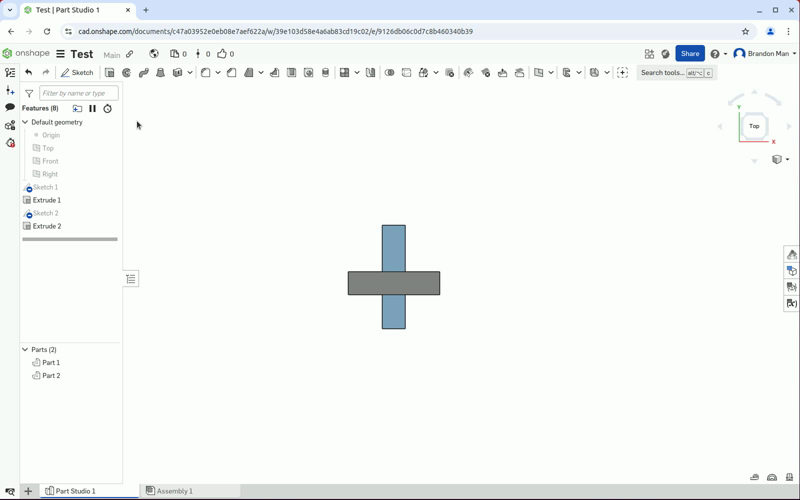
key(shift+h)
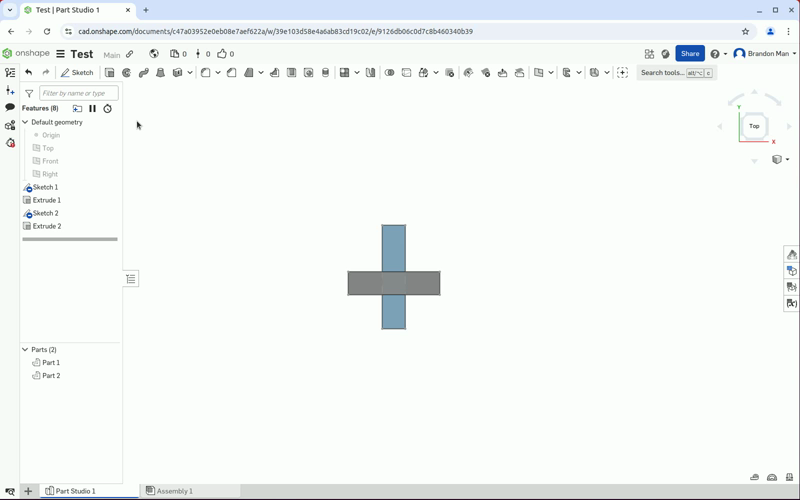
key(shift+h)
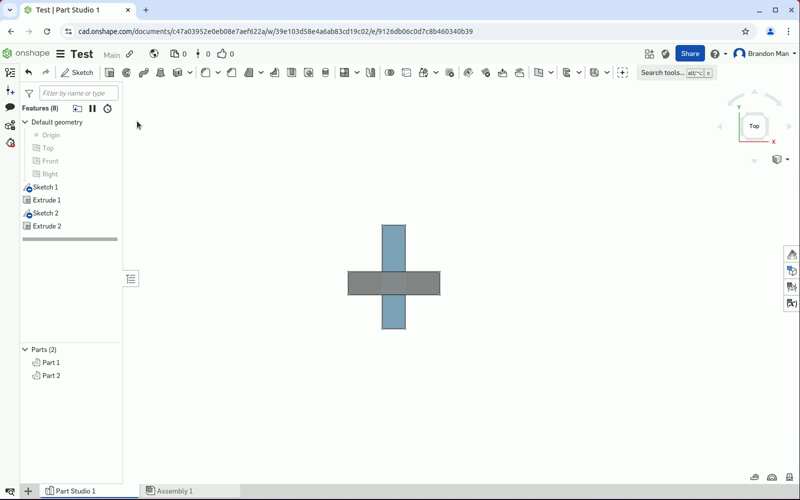
key(shift+7)
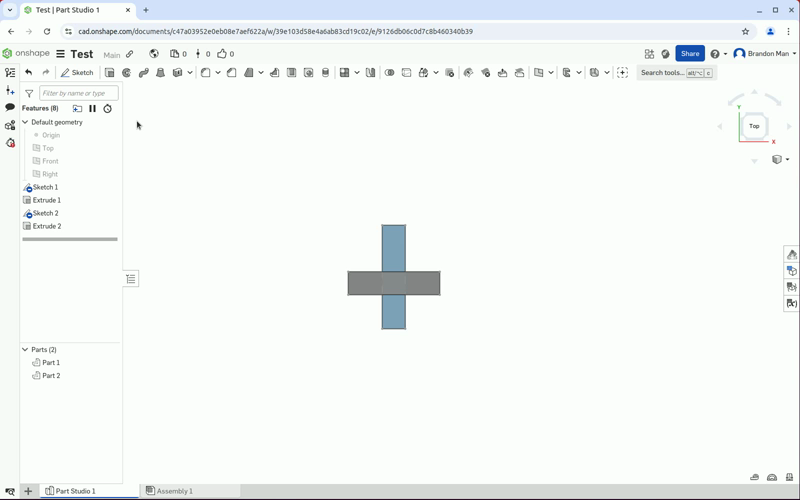
key(up, 3)
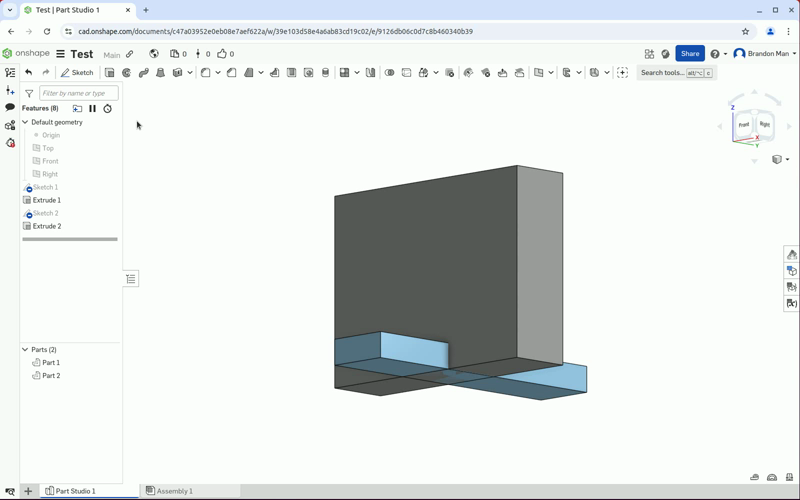
key(left, 3)
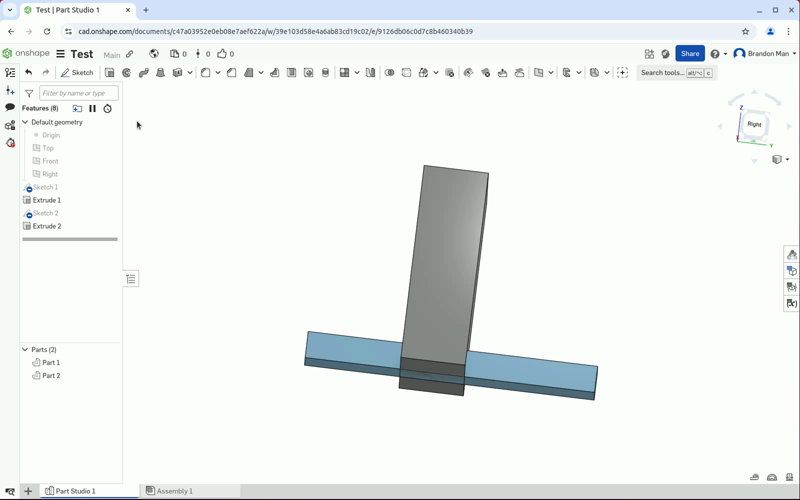
key(right, 3)
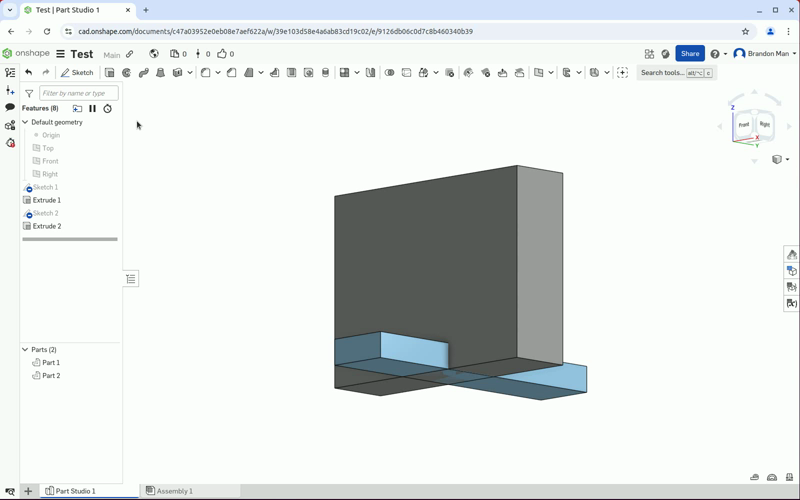
key(down, 3)
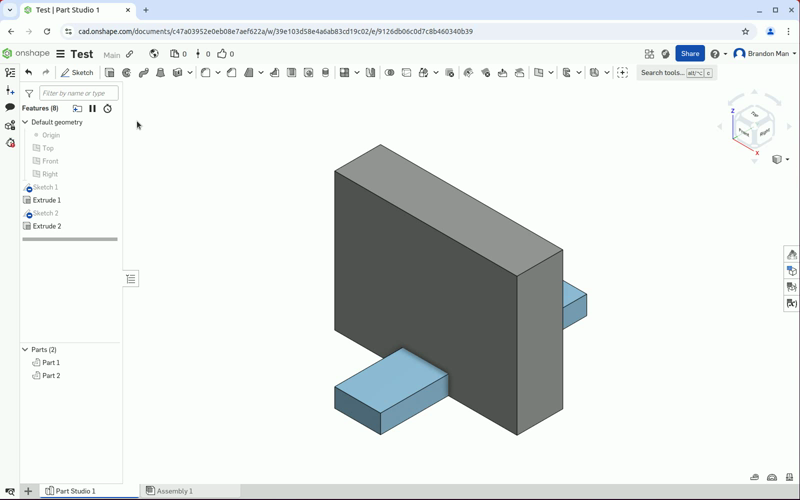
mouse_move(73, 189)
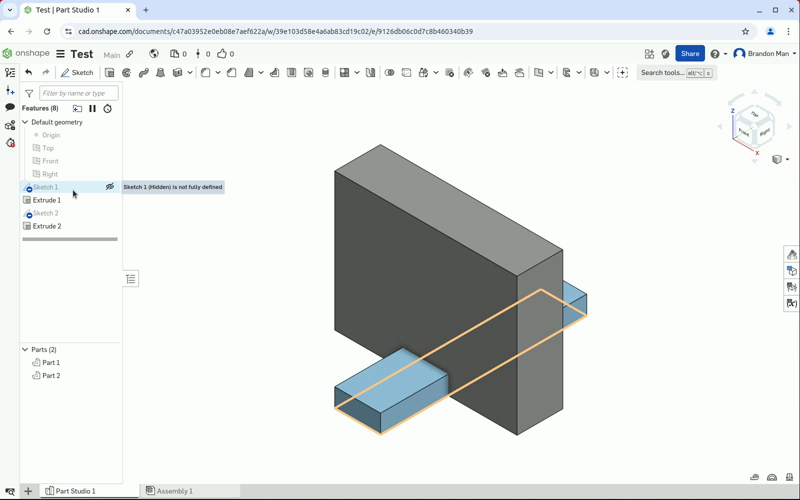
click(73, 189)